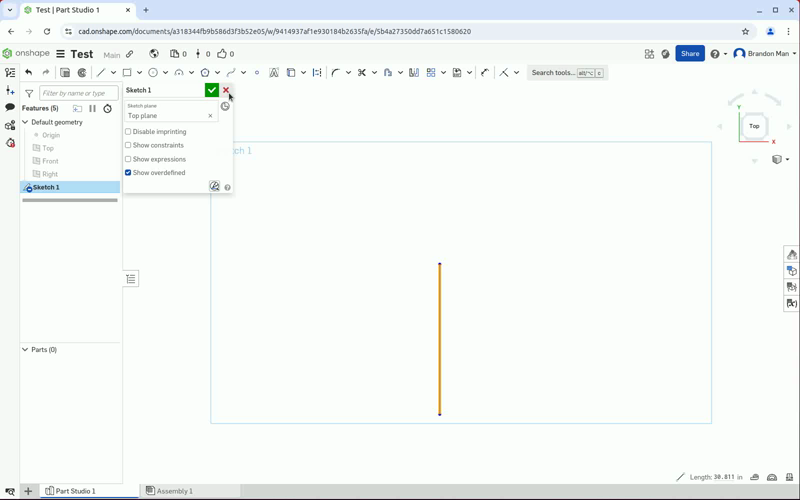
key(shift+h)
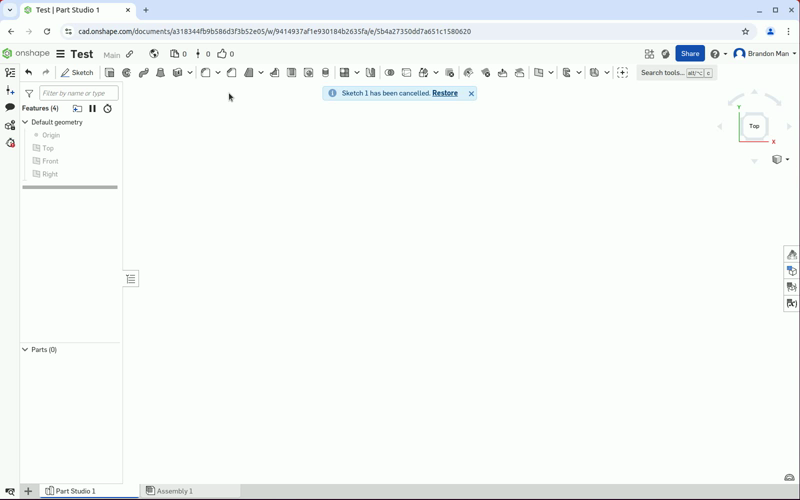
mouse_move(73, 352)
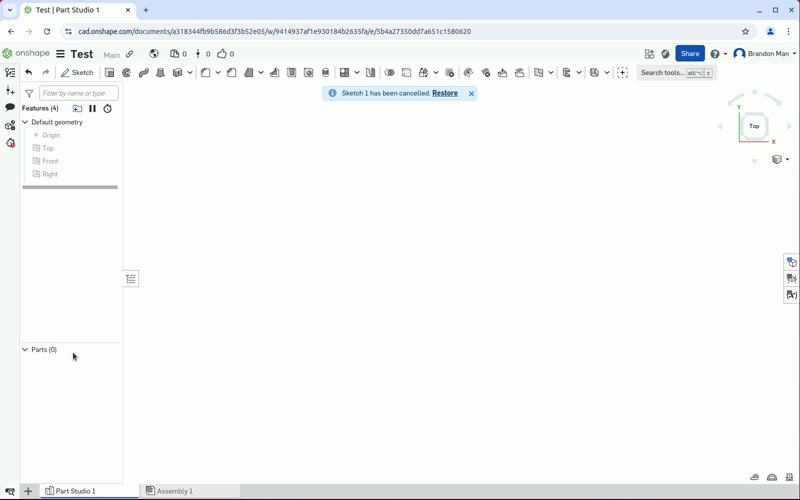
key(y)
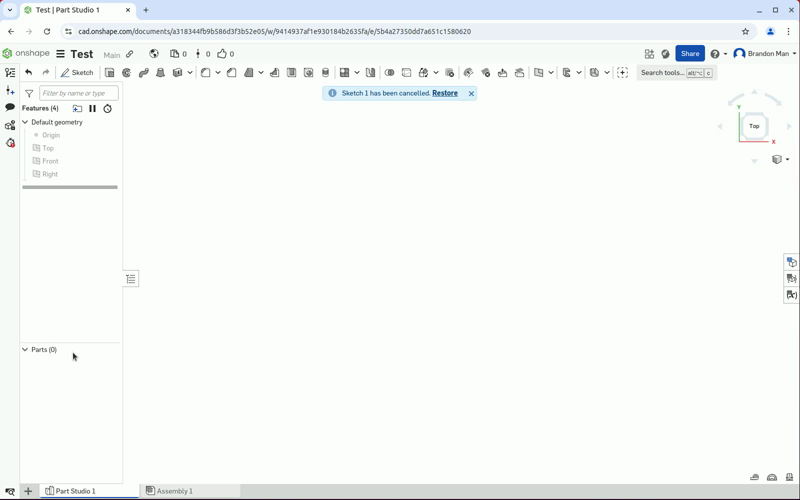
key(shift+p)
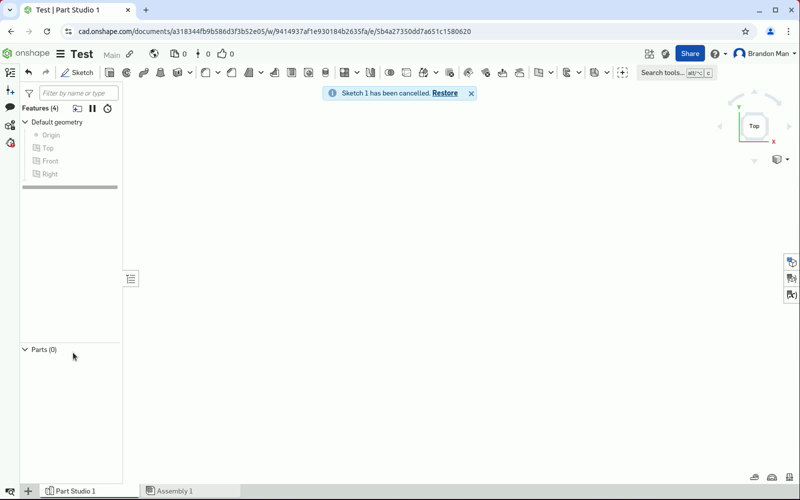
key(space)
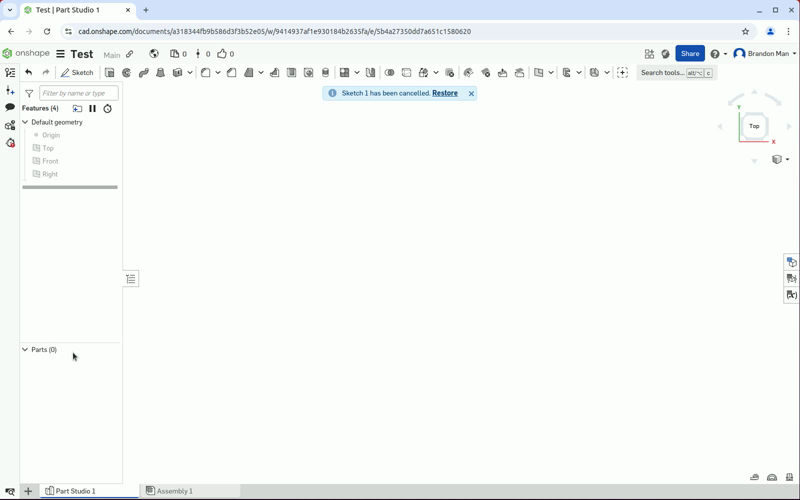
key_down(shift)
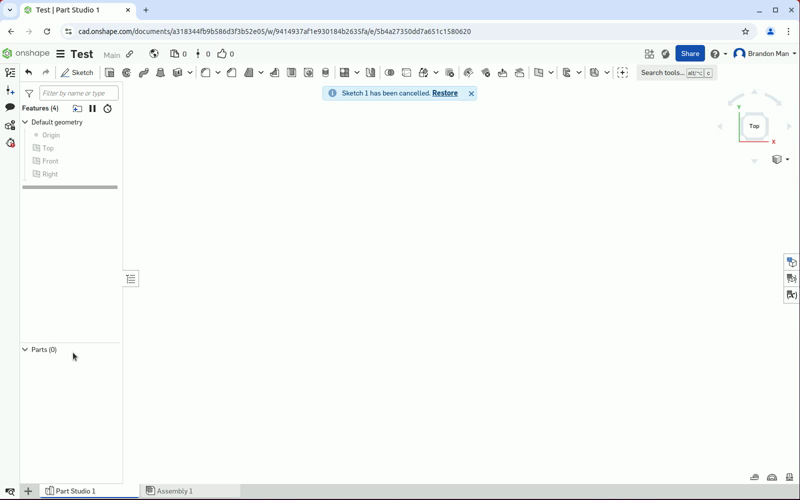
key(up)
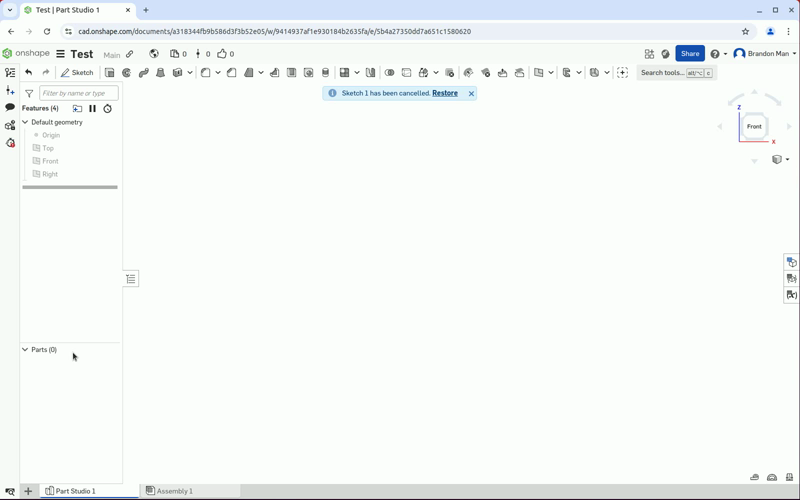
key_up(shift)
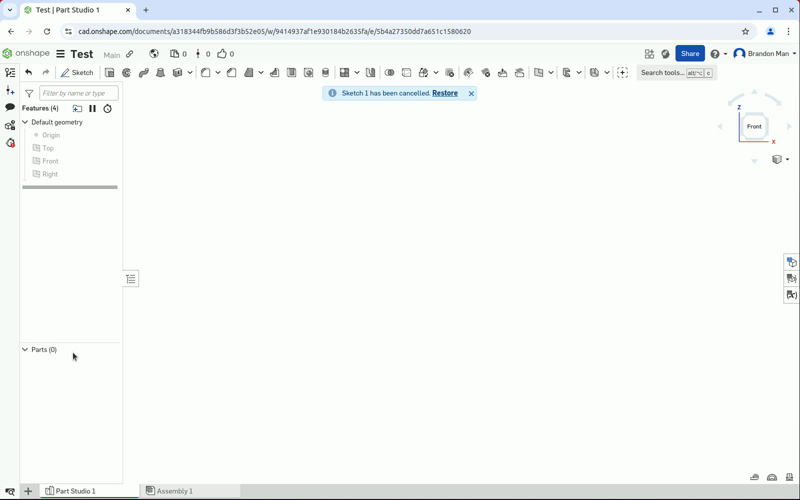
mouse_move(73, 352)
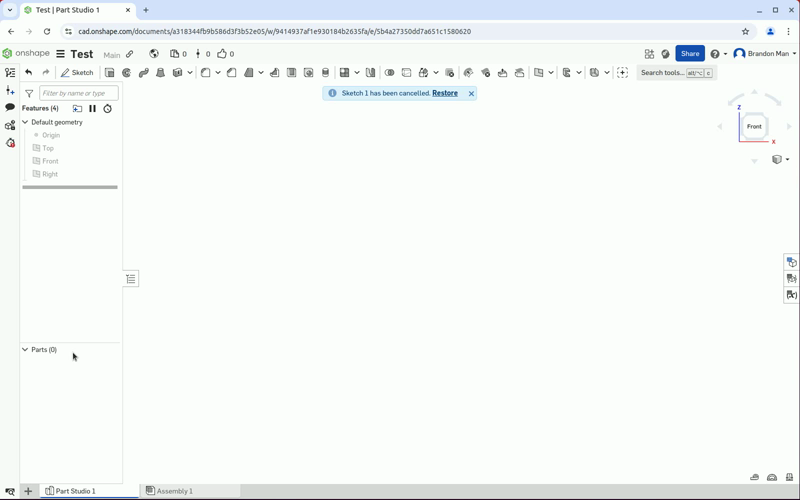
key(shift+y)
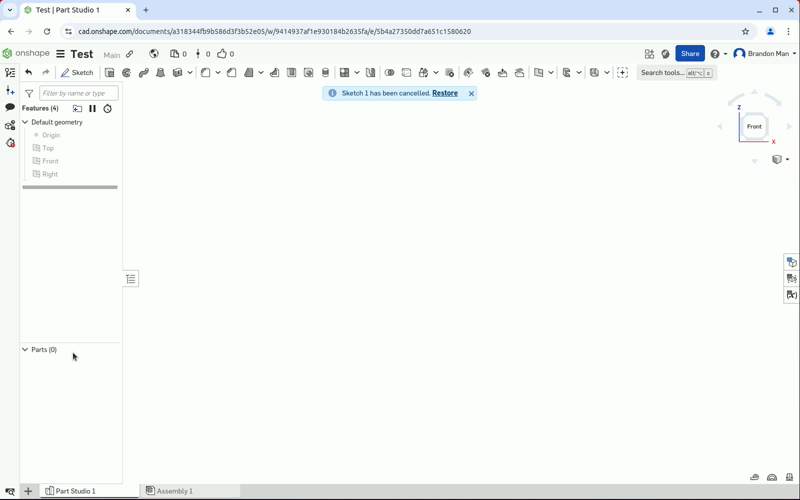
key(shift+s)
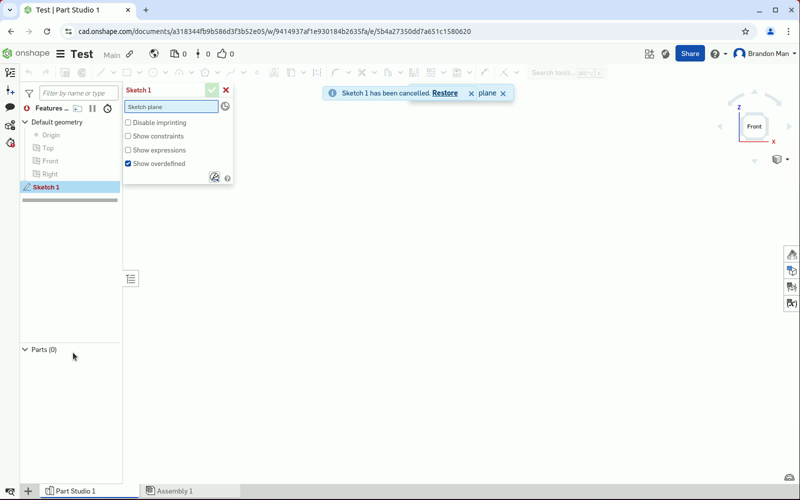
mouse_move(73, 163)
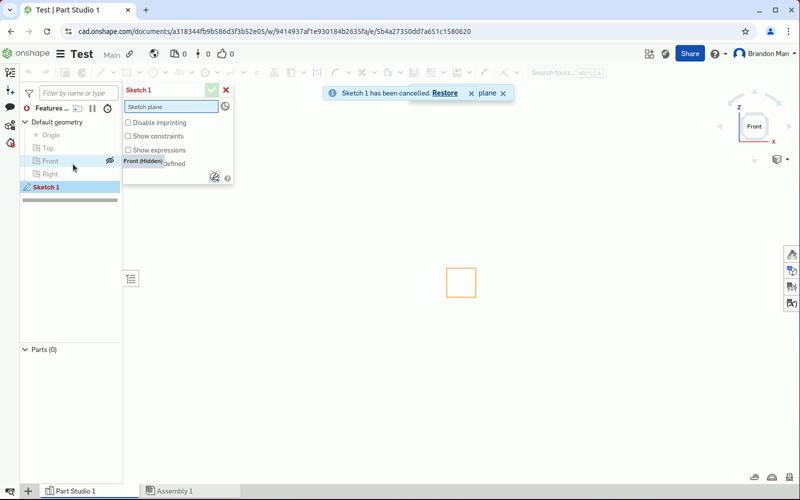
click(73, 163)
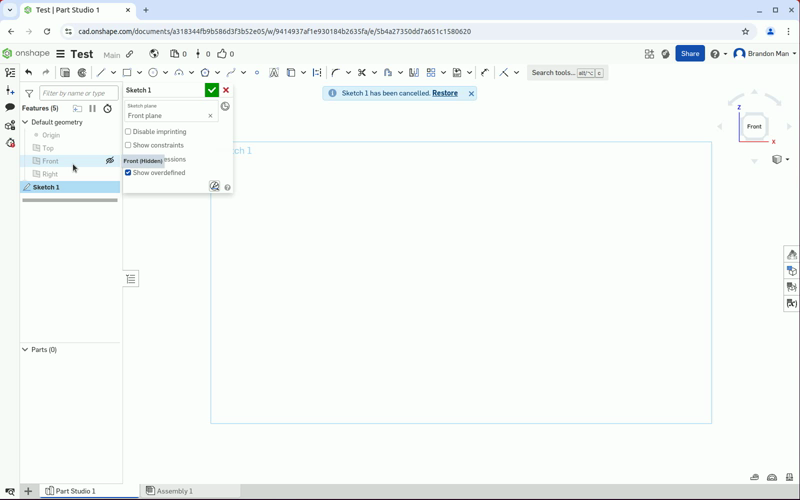
mouse_move(73, 352)
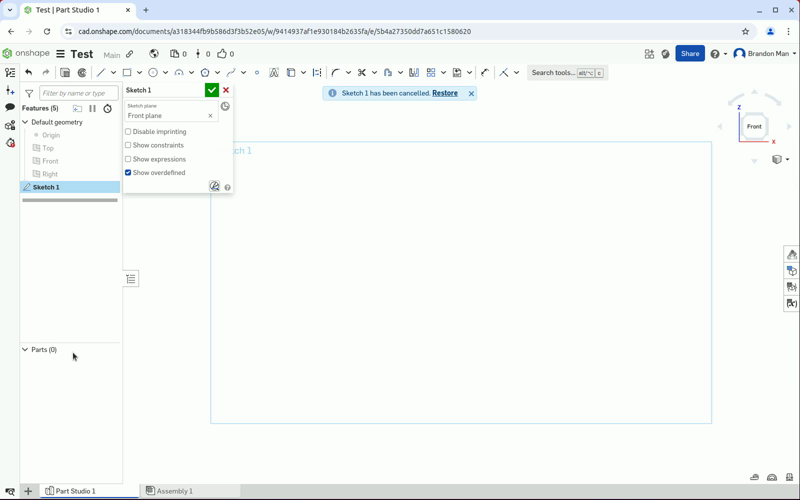
key(y)
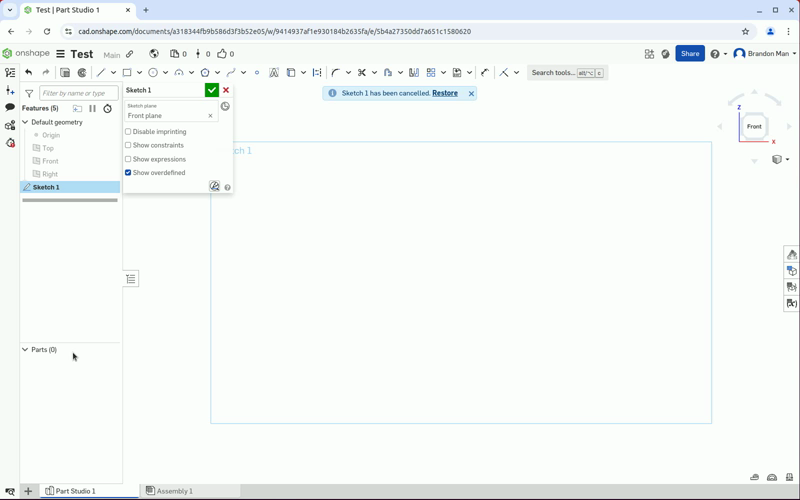
key(l)
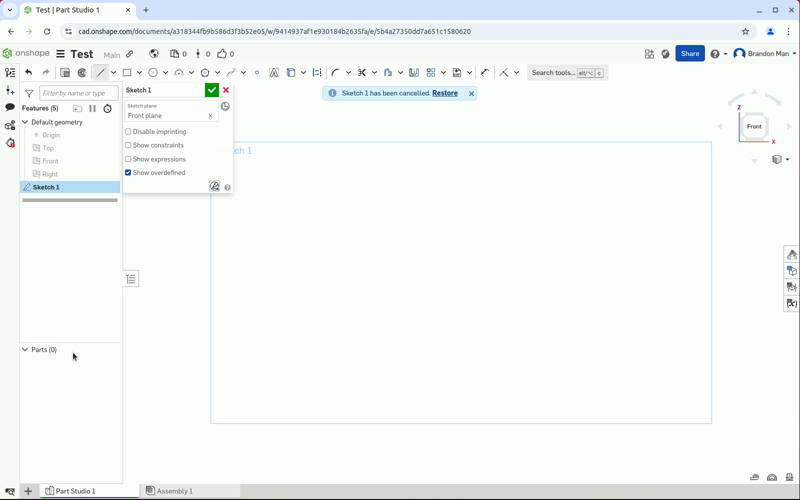
key_down(shift)
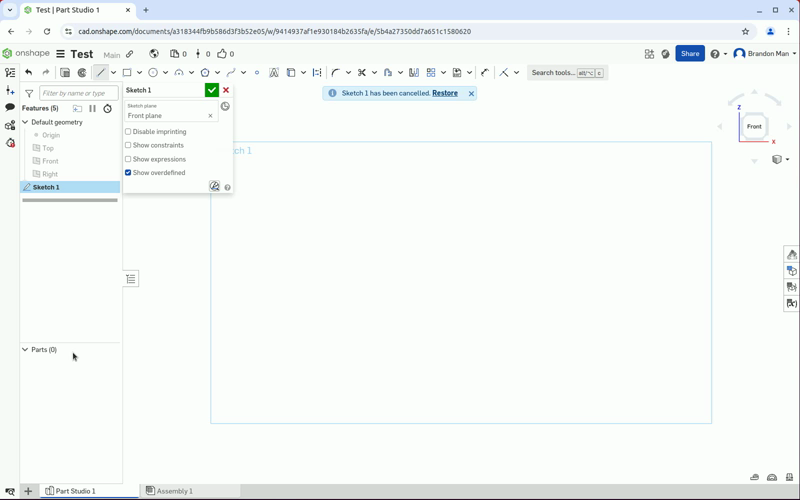
mouse_move(460, 282)
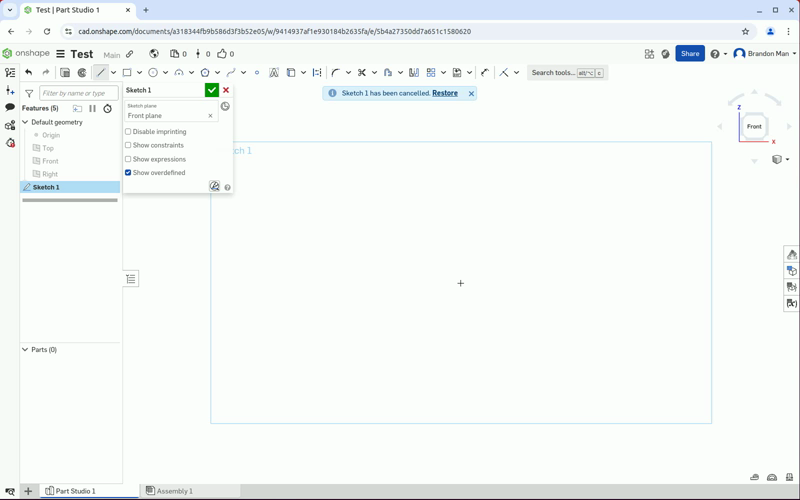
click(460, 282)
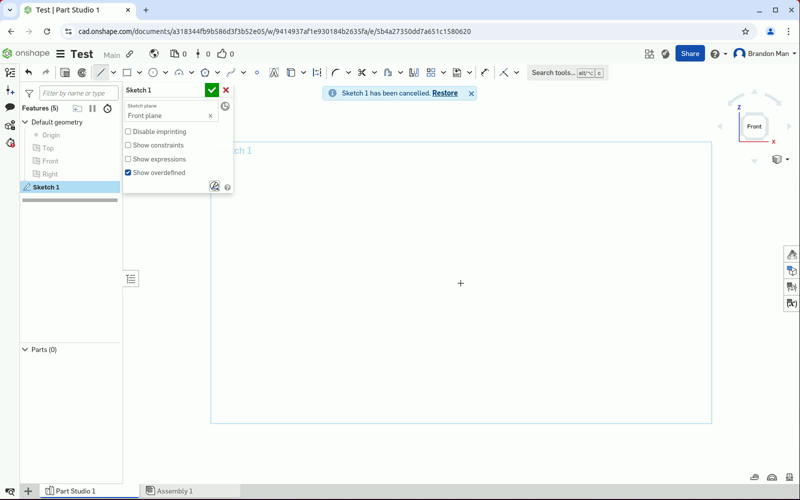
key_up(shift)
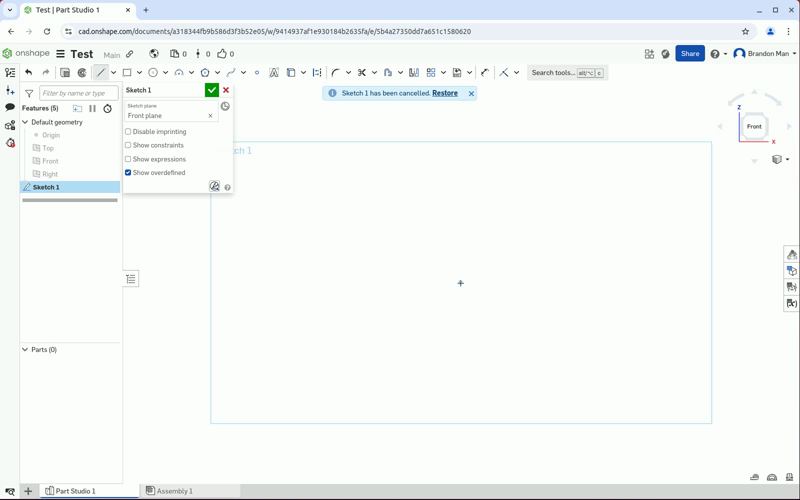
key_down(shift)
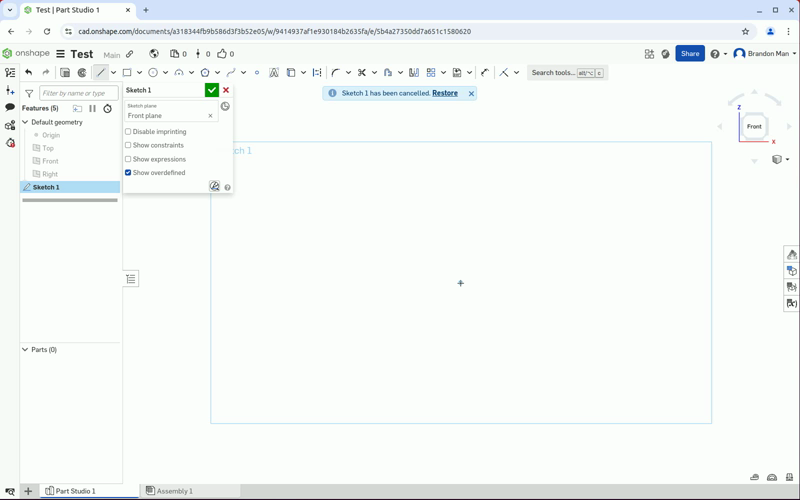
mouse_move(573, 282)
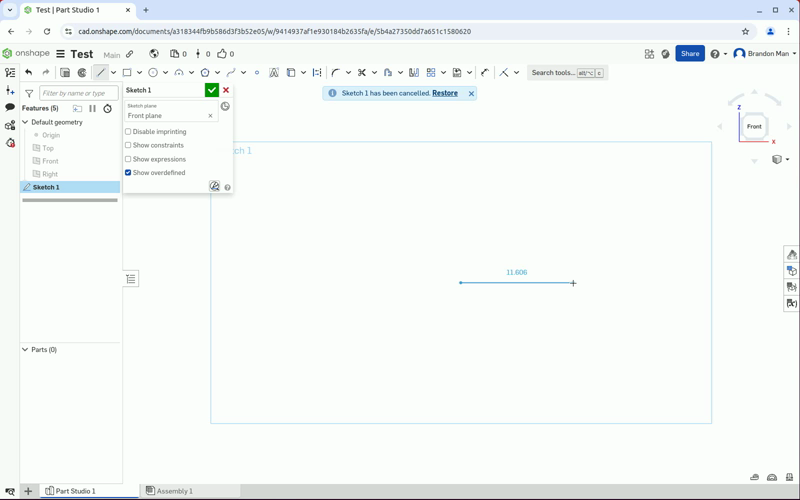
click(573, 282)
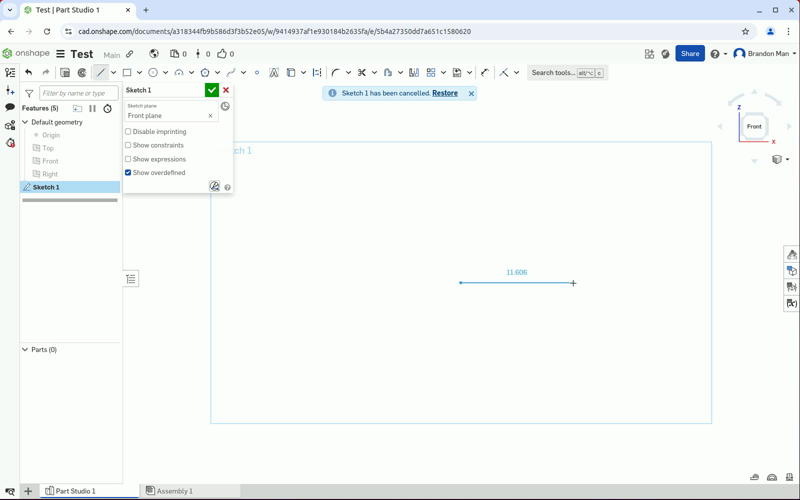
key_up(shift)
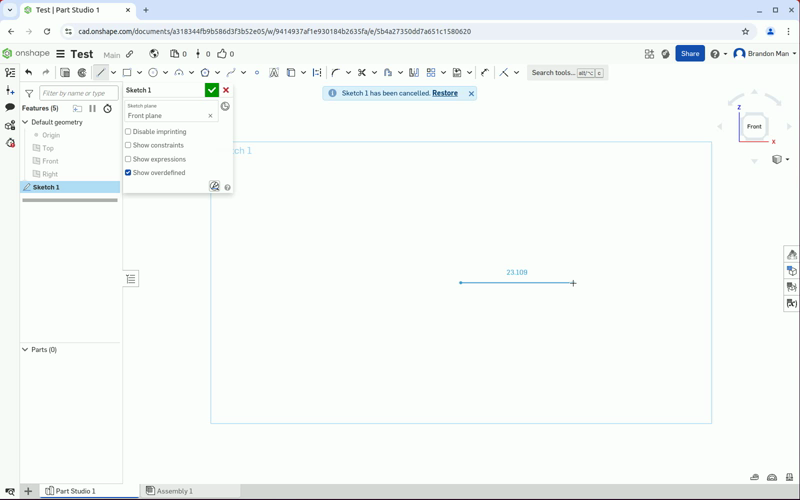
key_down(shift)
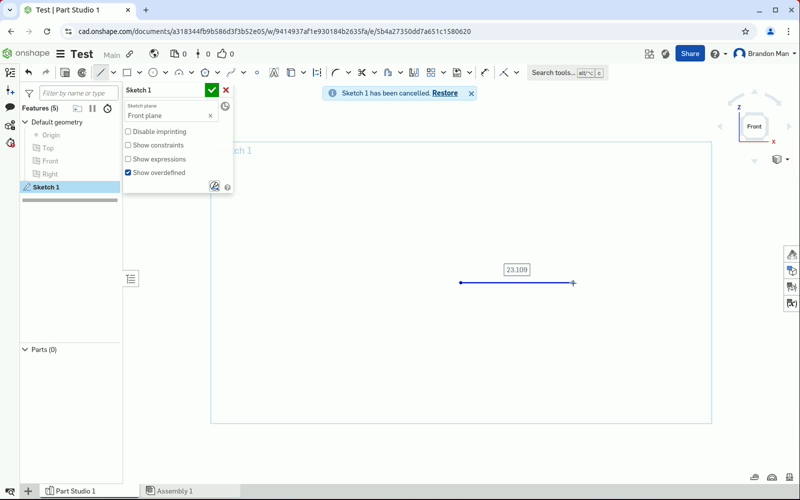
mouse_move(573, 189)
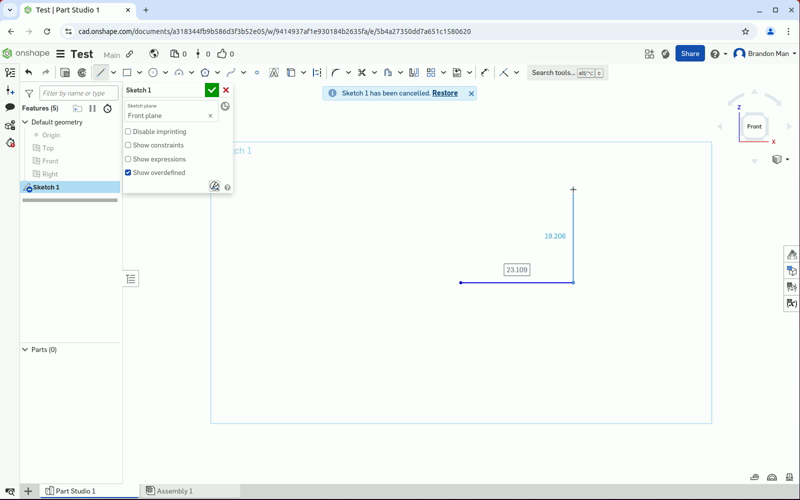
click(573, 189)
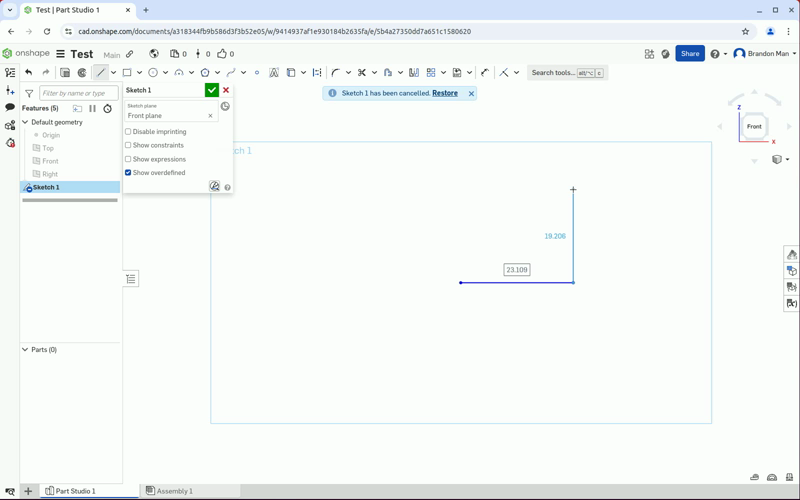
key_up(shift)
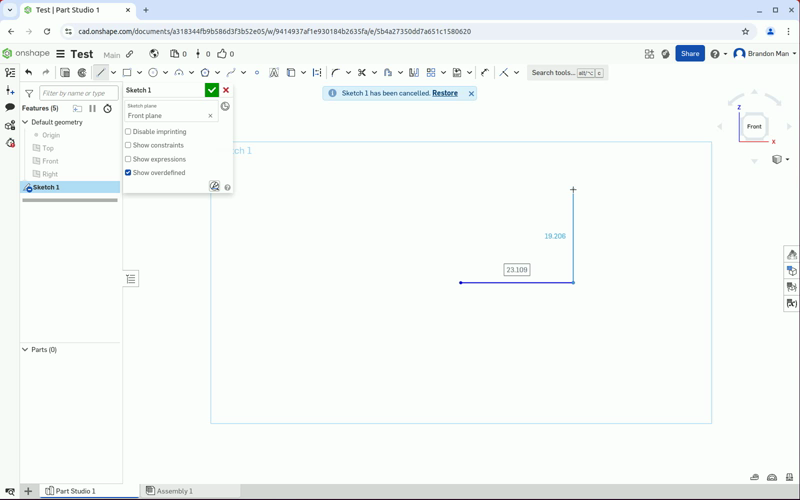
key_down(shift)
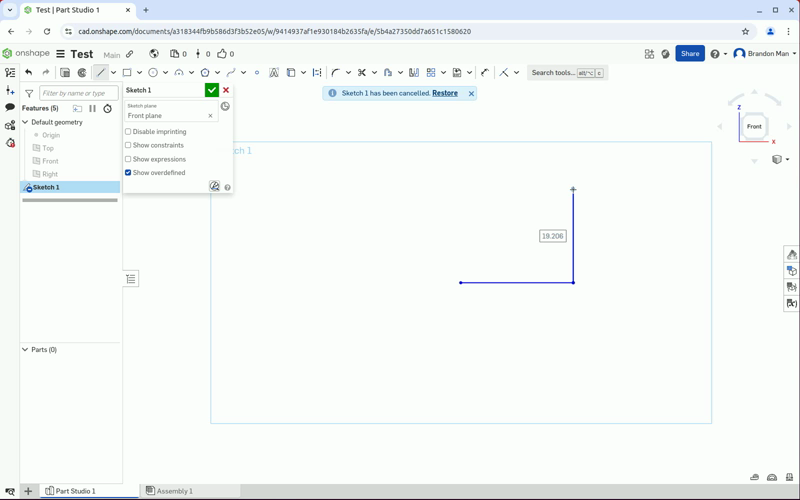
mouse_move(460, 189)
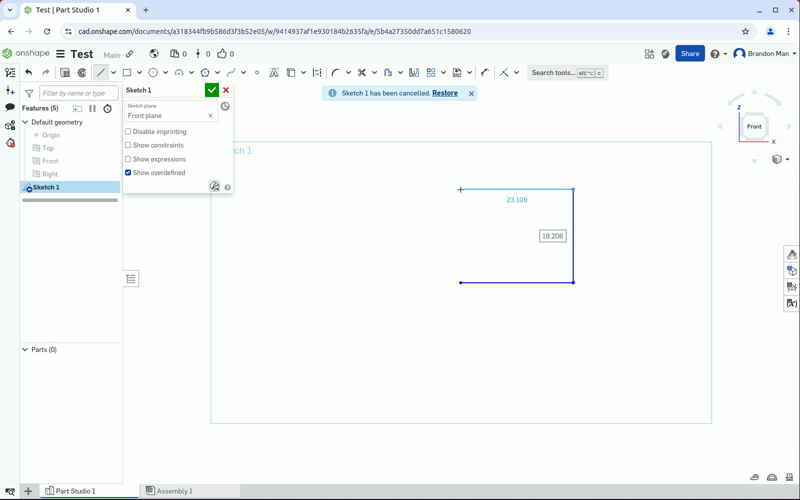
click(460, 189)
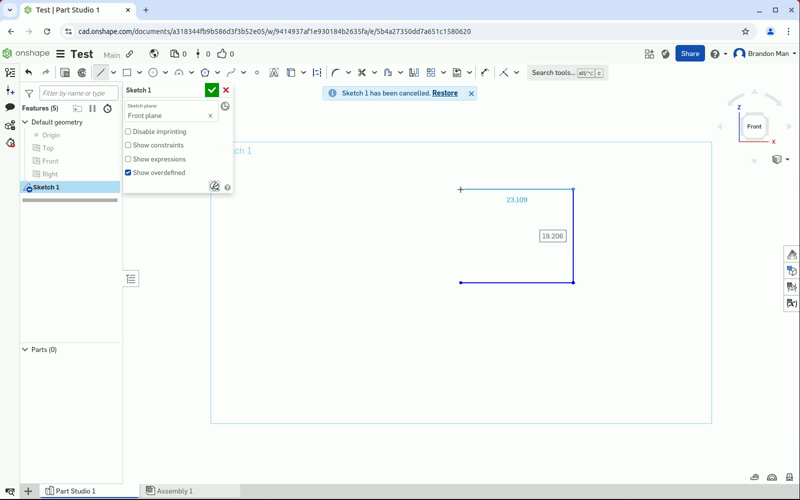
key_up(shift)
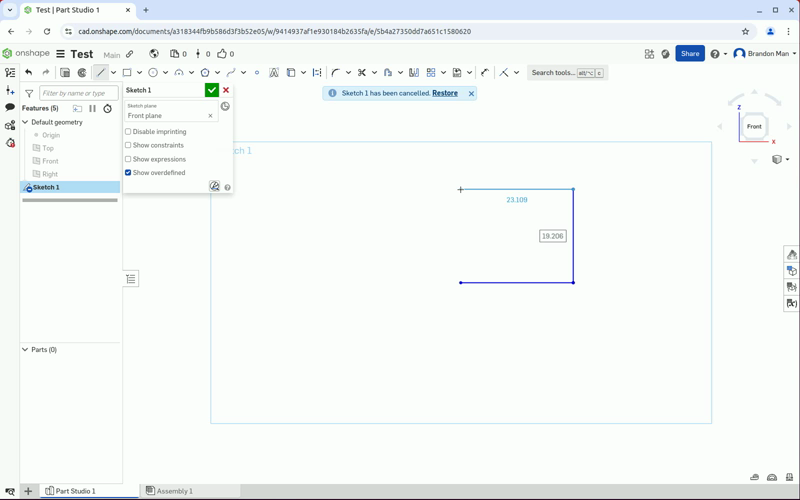
key_down(shift)
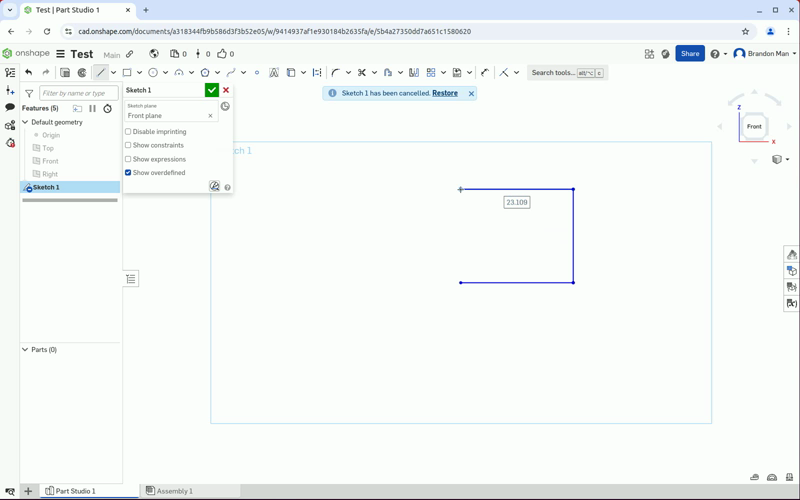
mouse_move(460, 282)
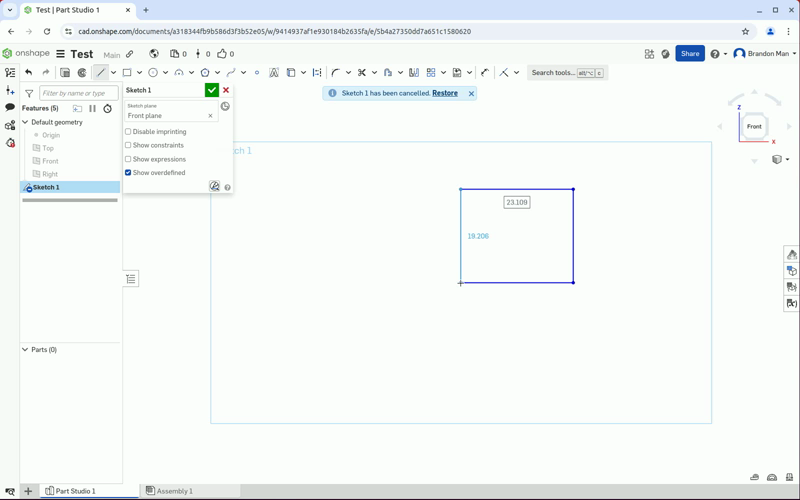
key_up(shift)
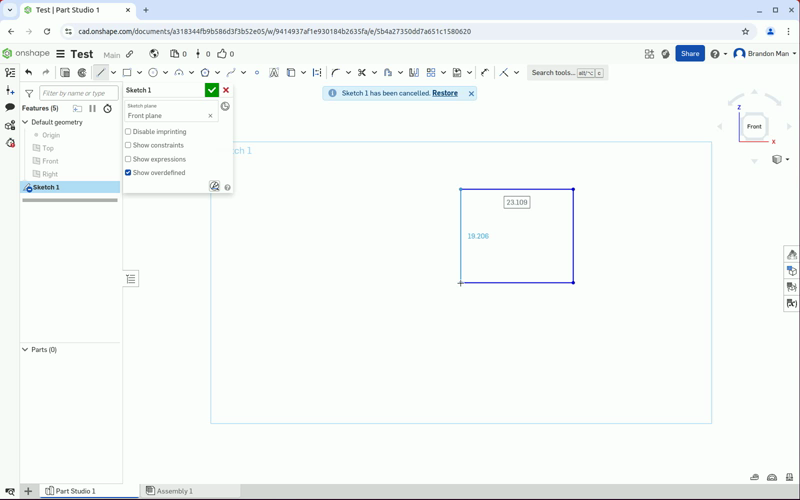
click(460, 282)
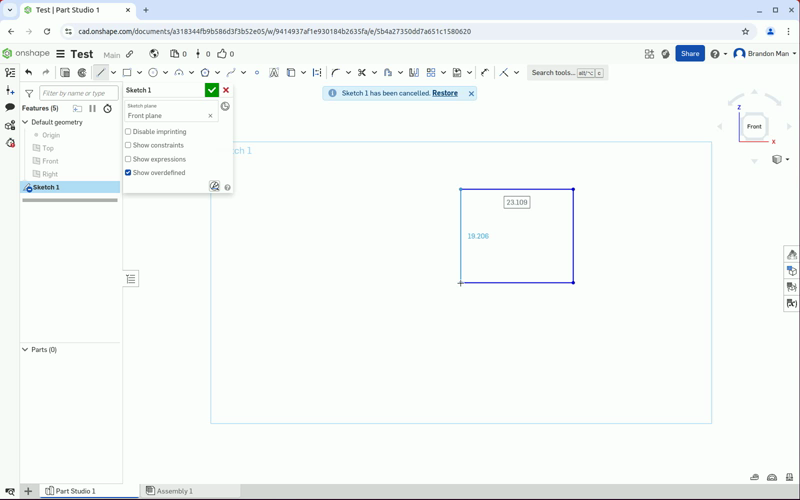
key(esc)
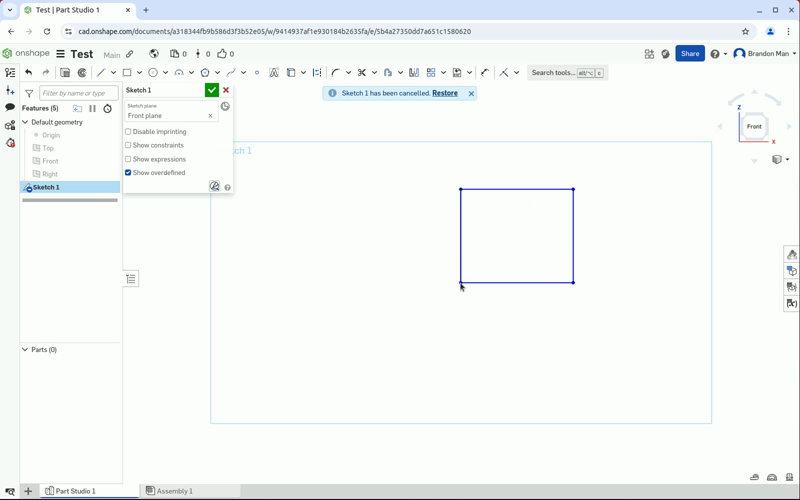
mouse_move(467, 210)
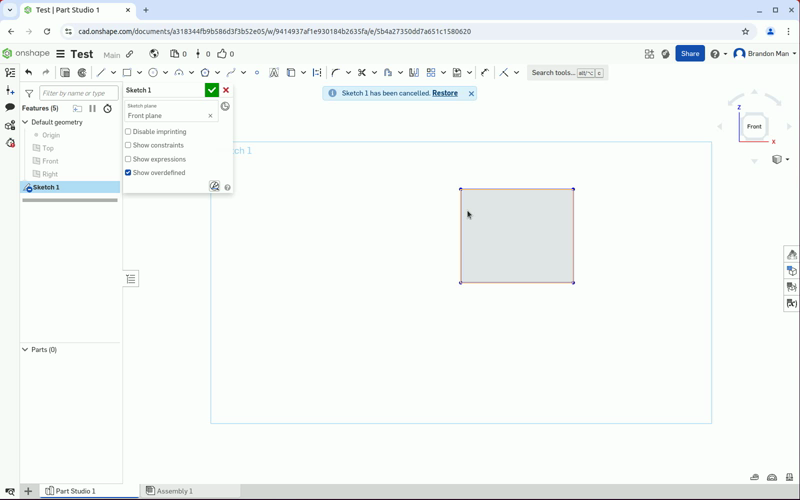
click(467, 210)
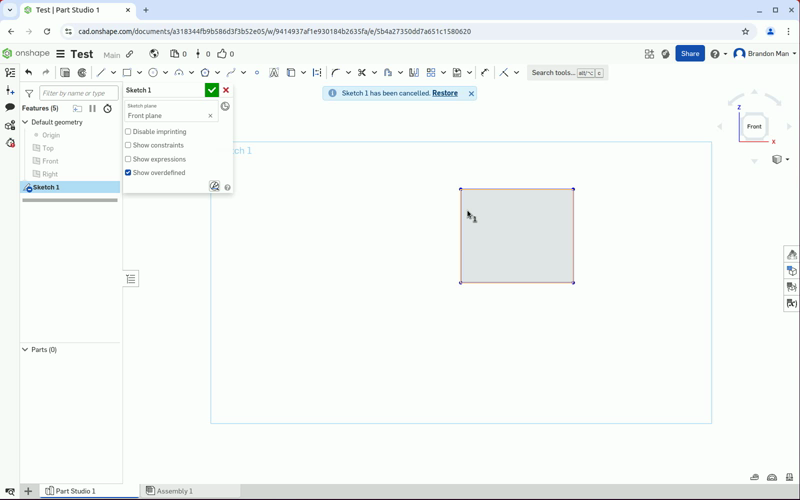
mouse_move(73, 352)
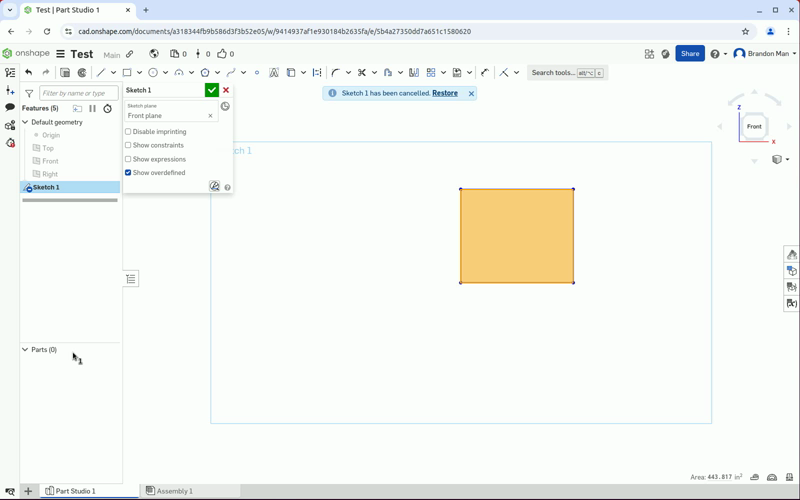
key(shift+y)
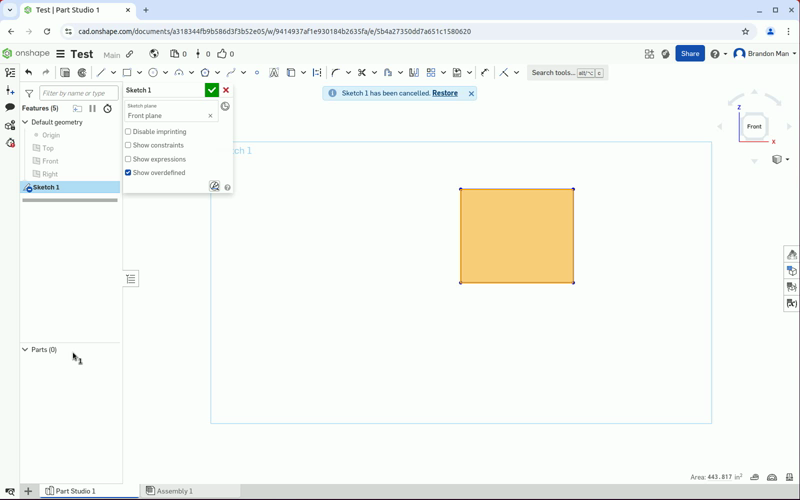
key(shift+e)
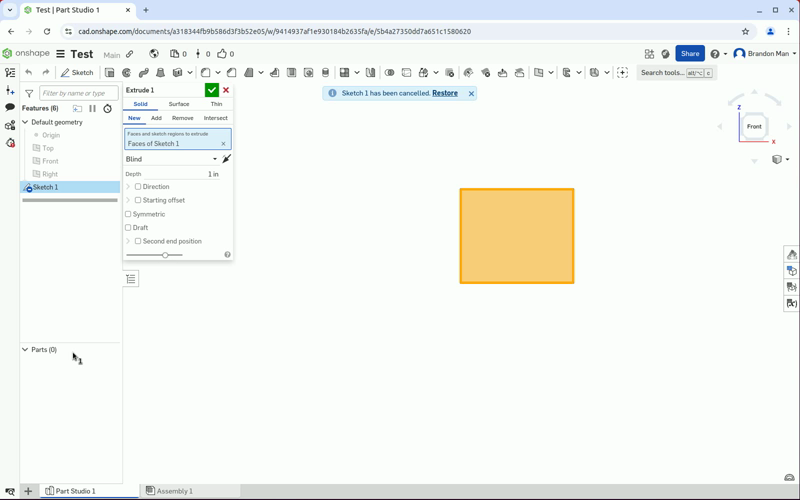
mouse_move(143, 106)
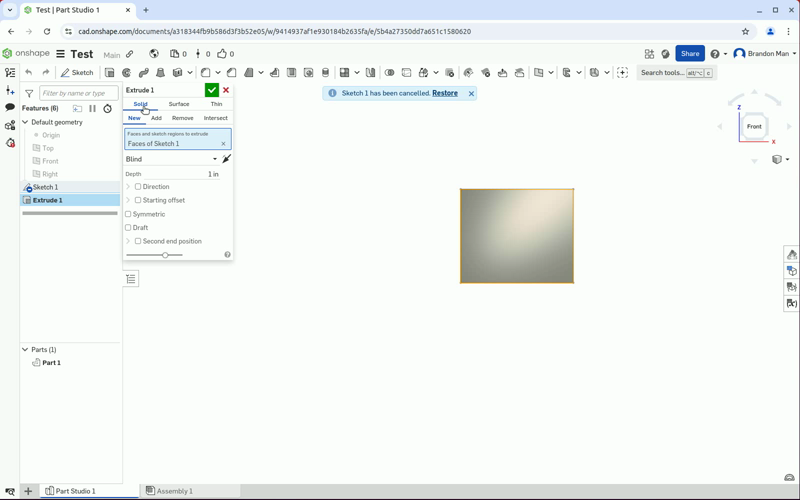
click(143, 106)
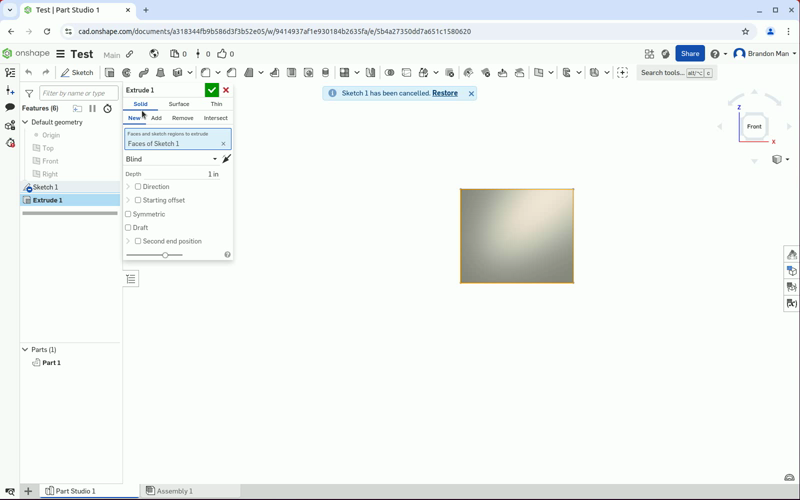
mouse_move(137, 120)
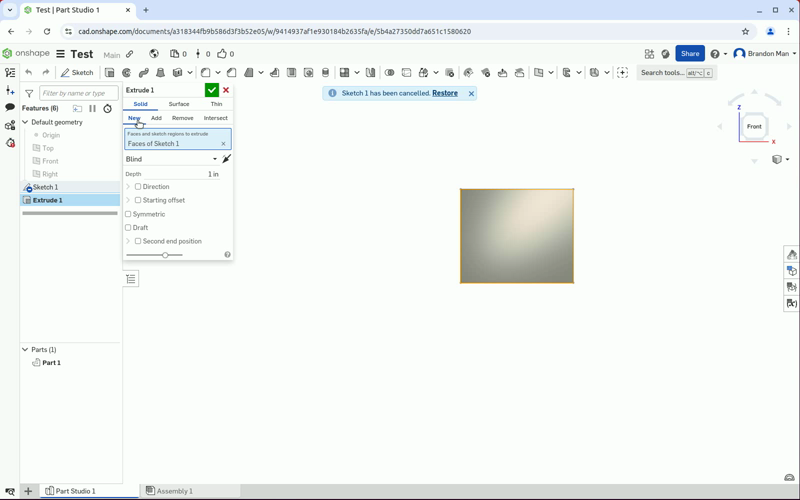
click(137, 120)
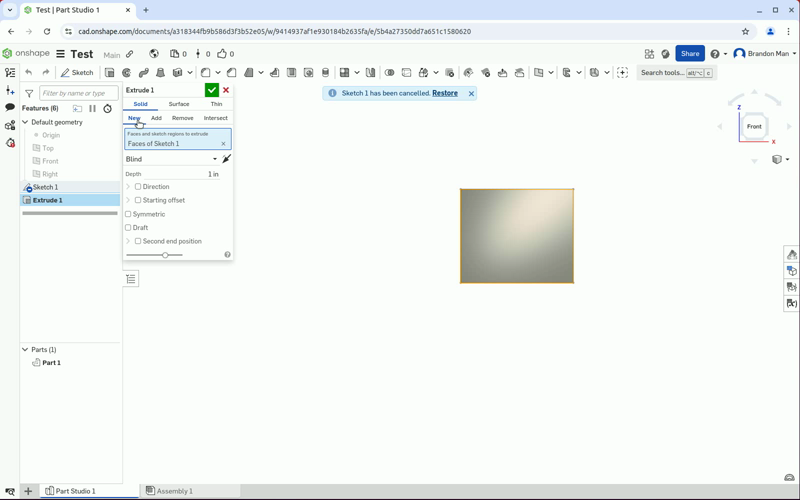
key(tab, 4)
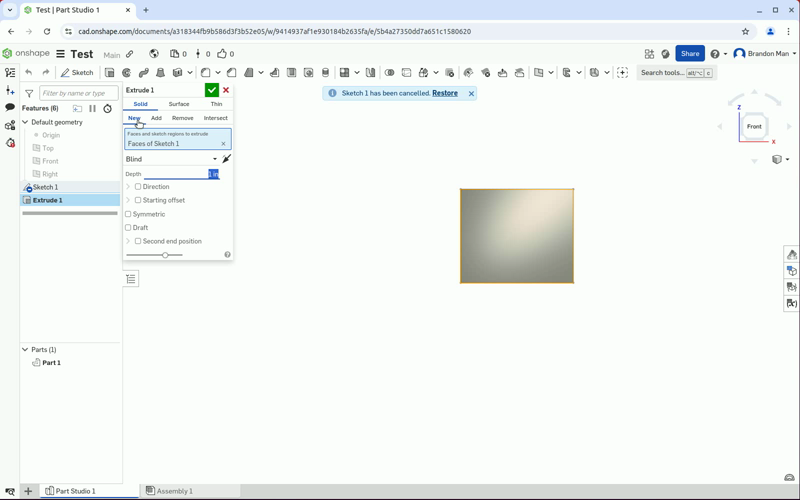
text(-15.405)
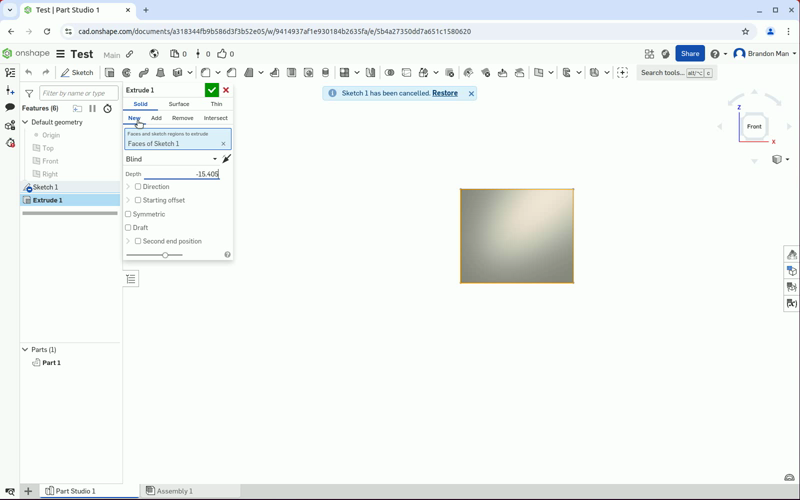
key(enter)
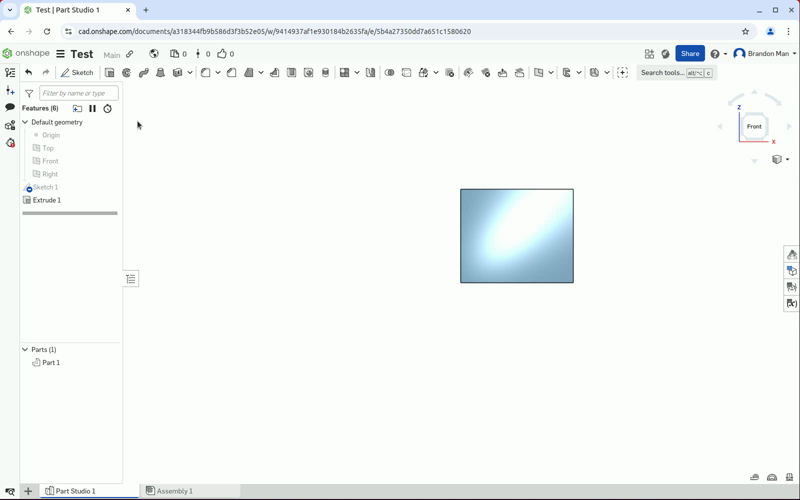
key(shift+h)
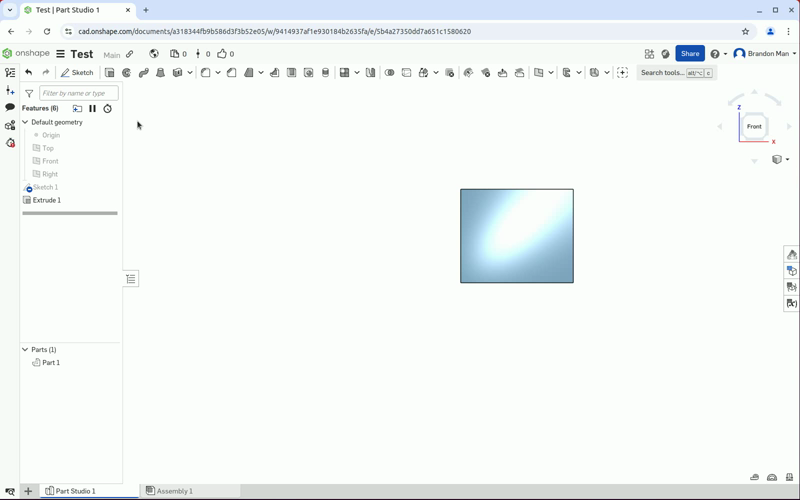
key(shift+h)
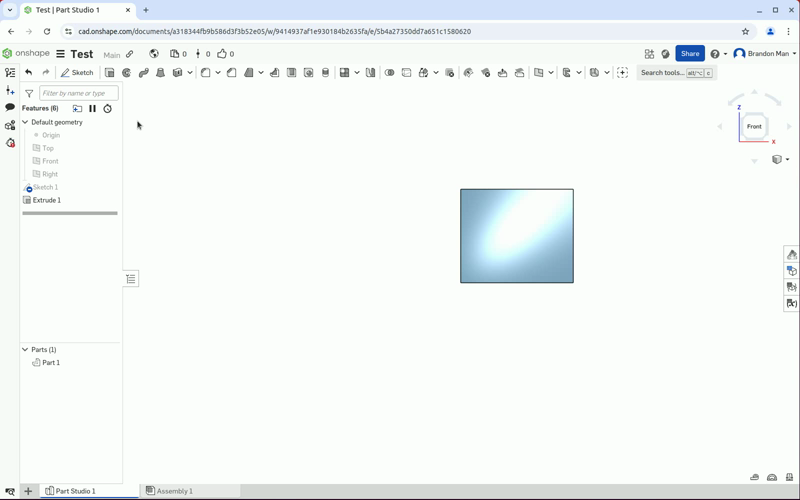
mouse_move(73, 189)
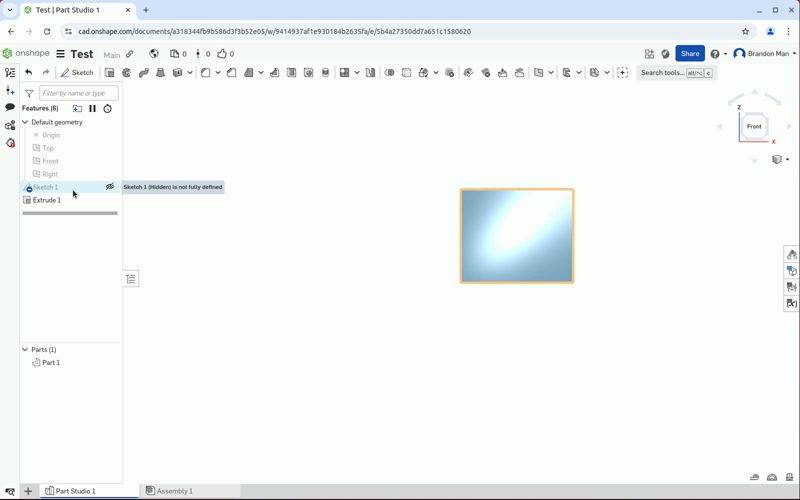
click(73, 189)
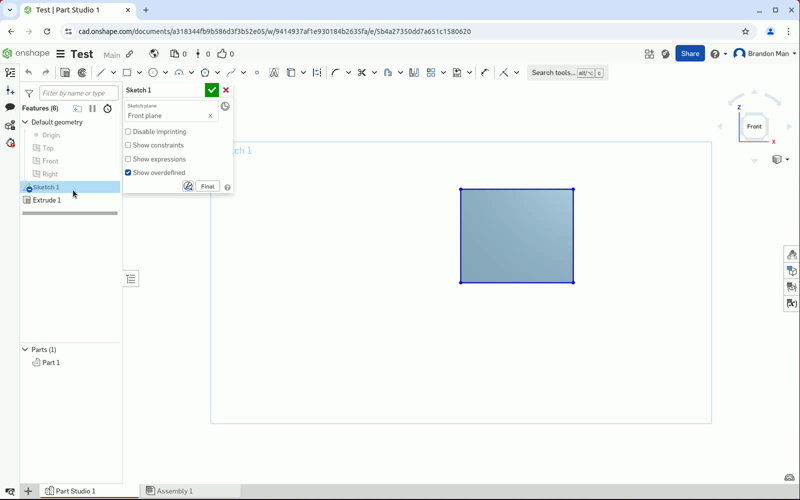
mouse_move(229, 92)
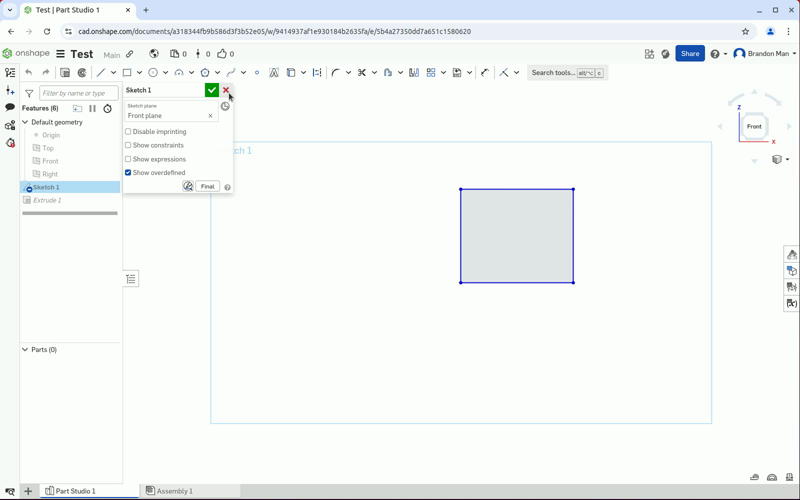
click(229, 92)
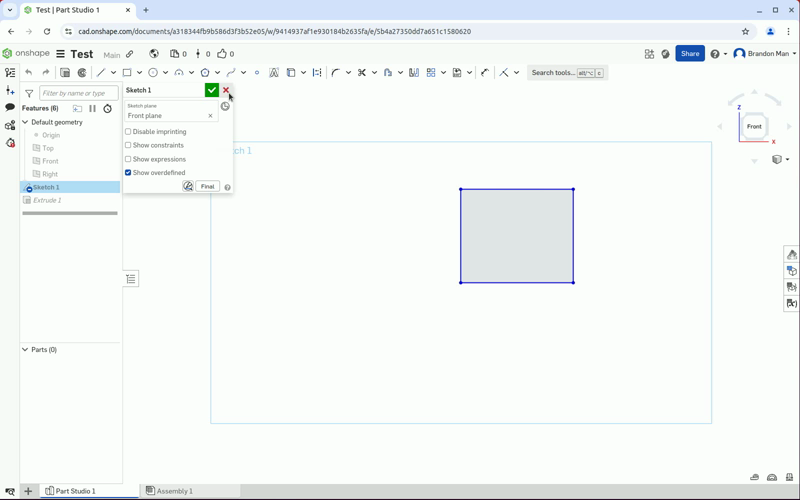
key(shift+s)
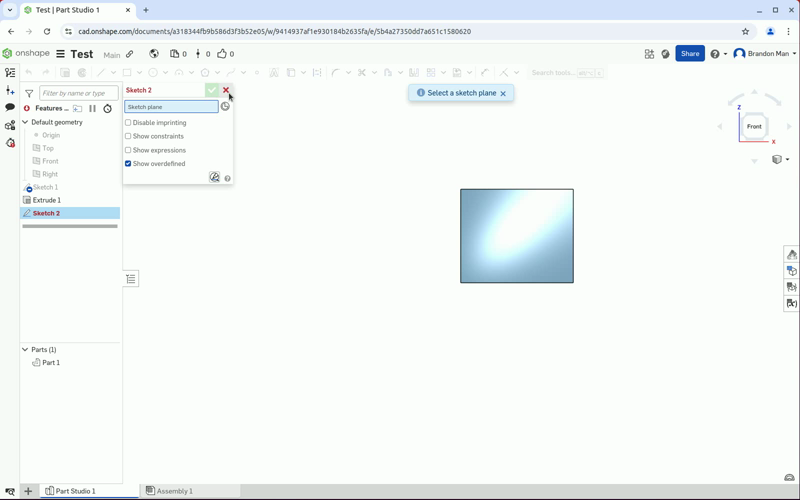
mouse_move(73, 163)
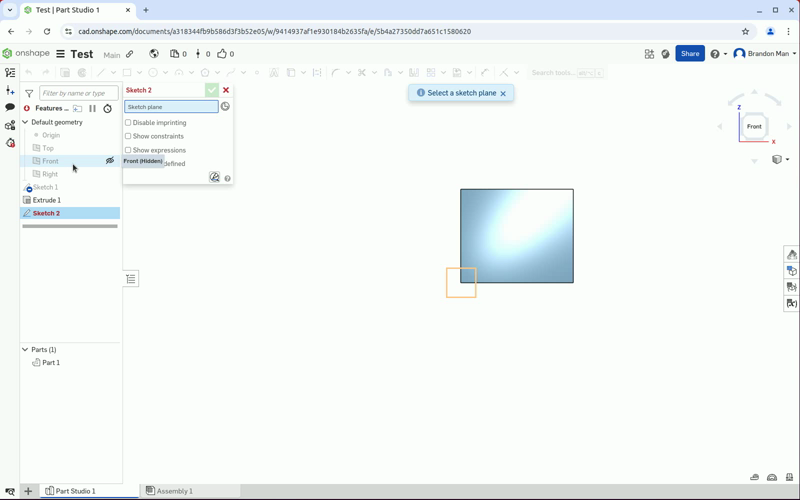
click(73, 163)
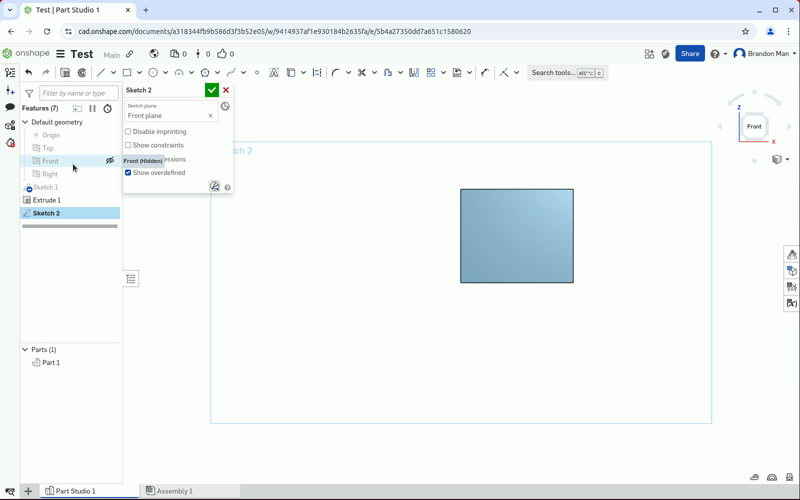
mouse_move(73, 352)
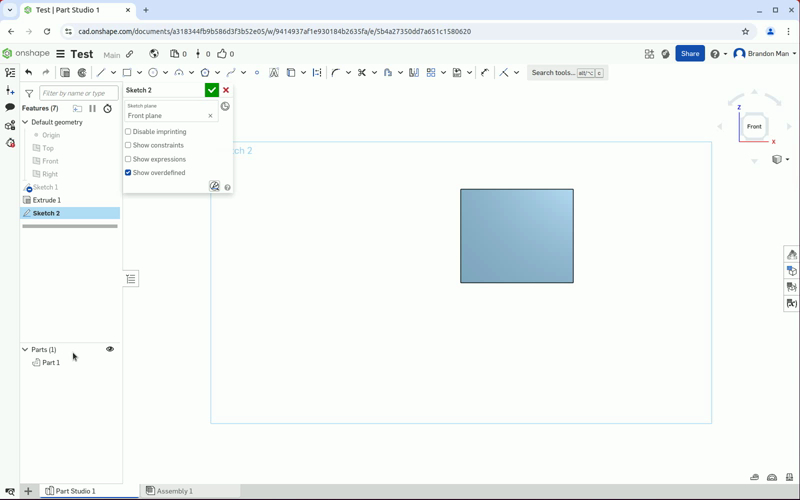
key(y)
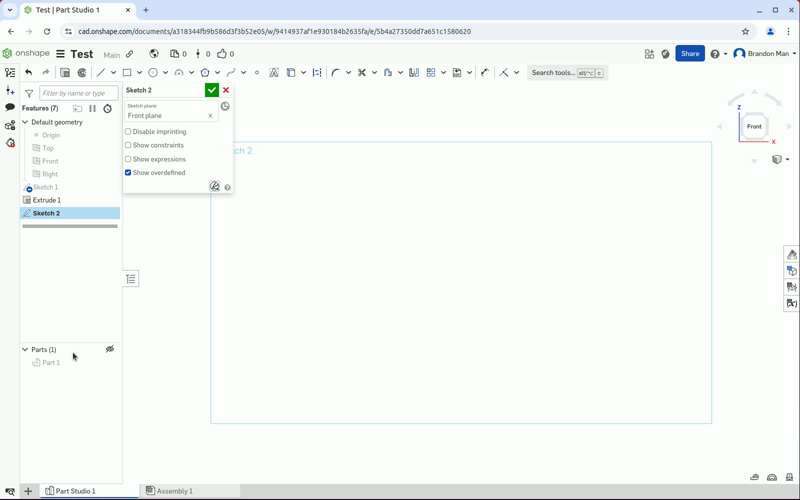
key(l)
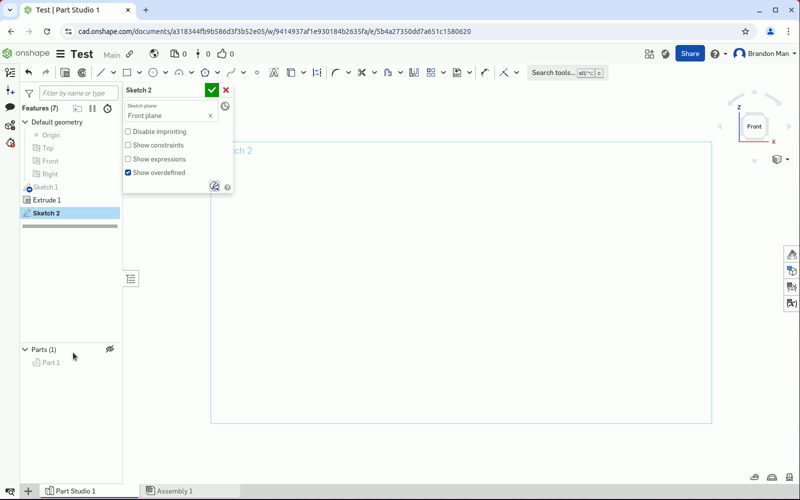
key_down(shift)
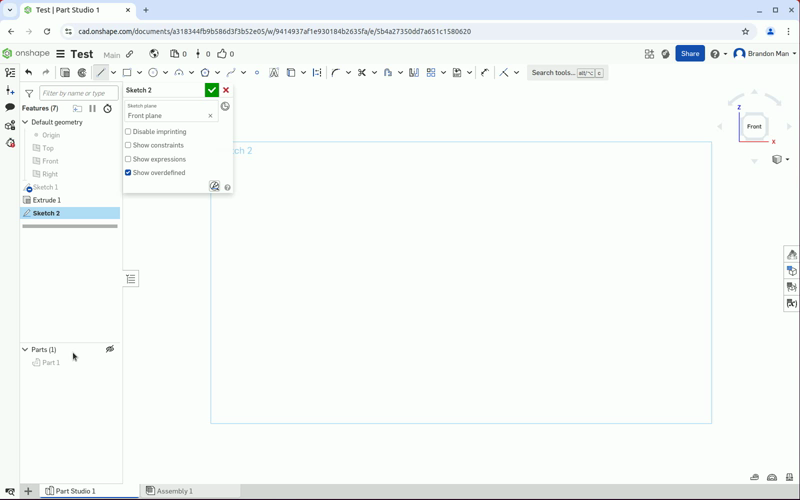
mouse_move(498, 264)
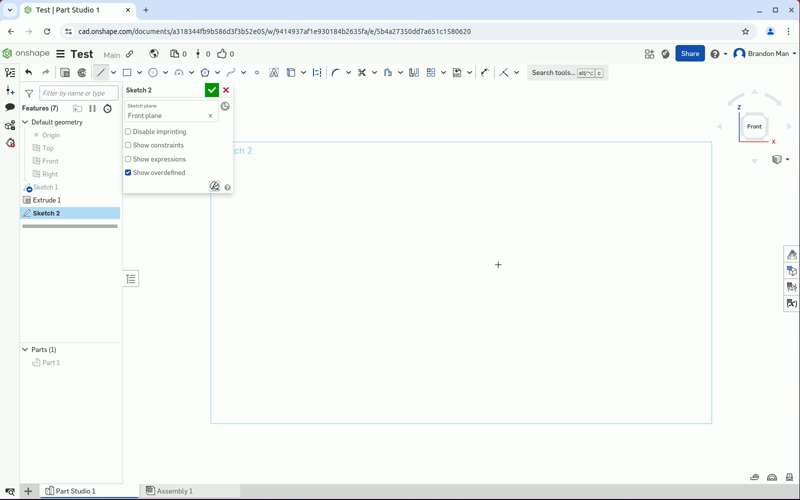
click(498, 264)
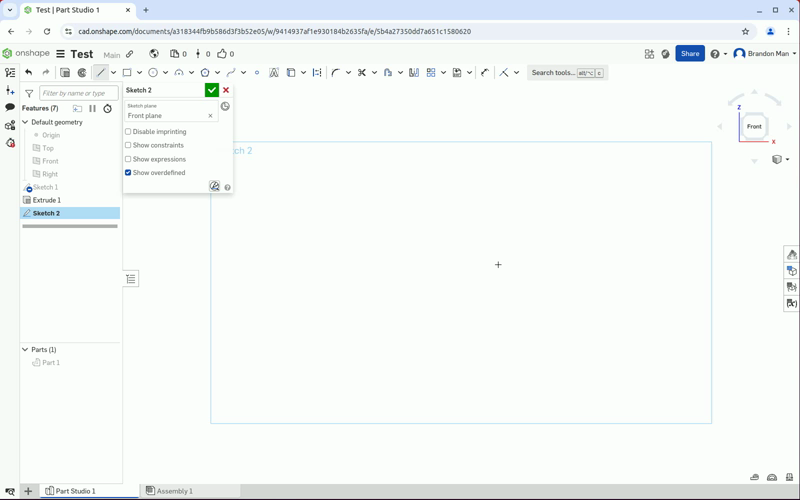
key_up(shift)
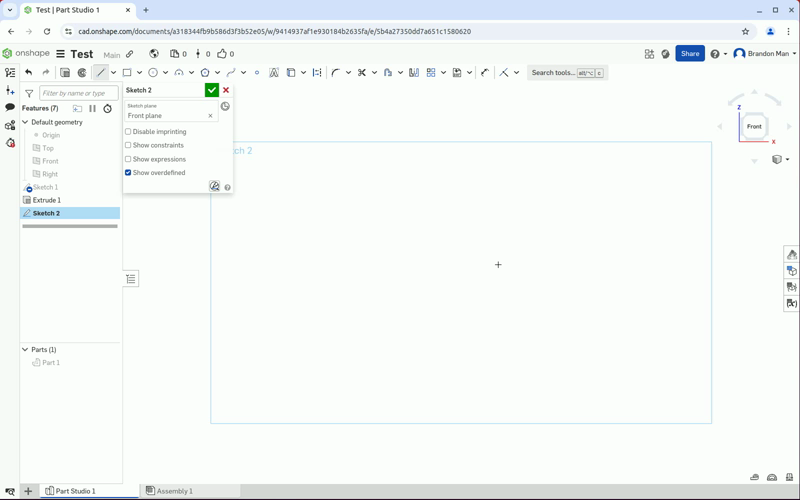
key_down(shift)
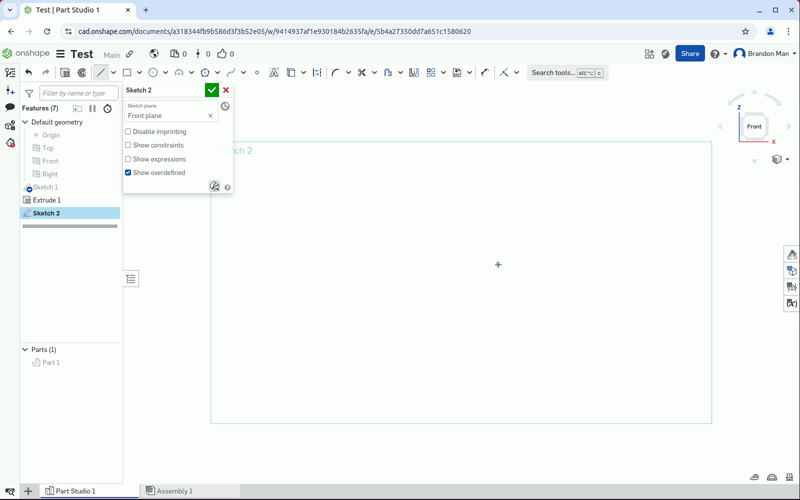
mouse_move(573, 264)
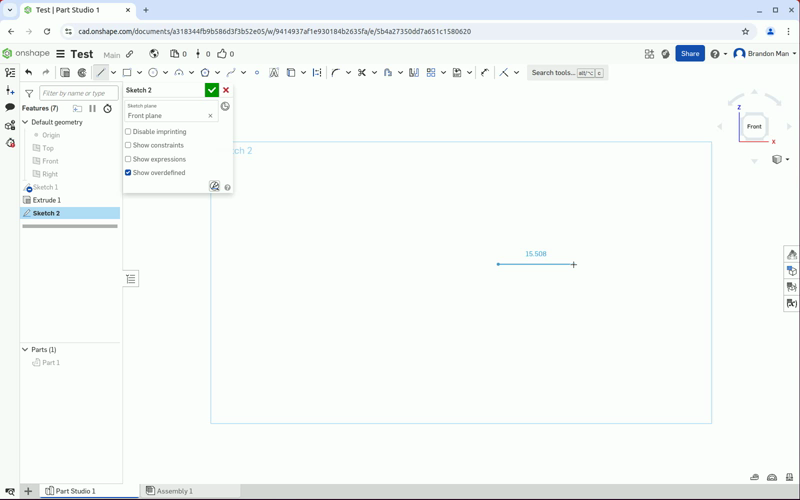
click(573, 264)
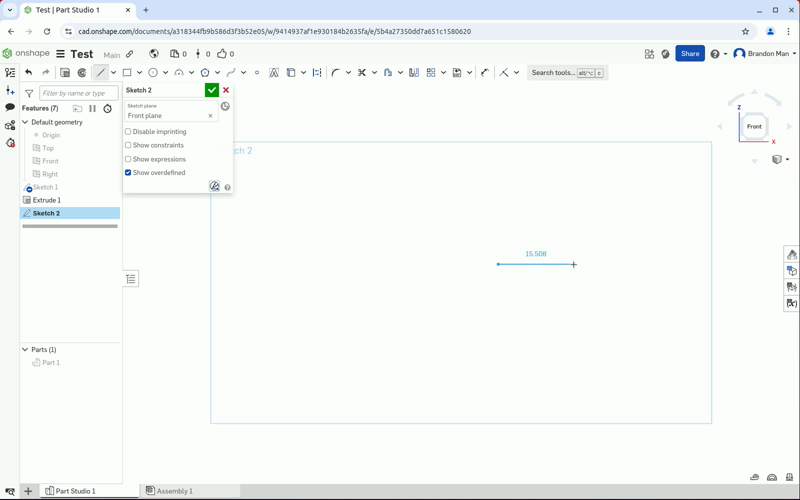
key_up(shift)
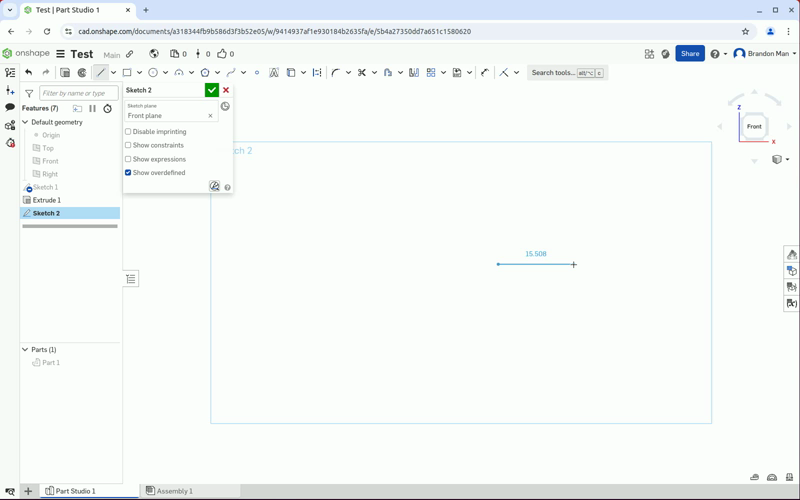
key_down(shift)
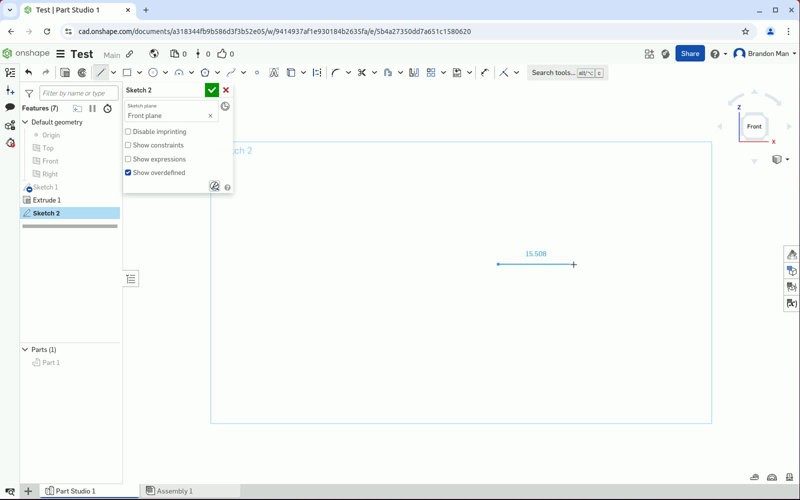
mouse_move(573, 188)
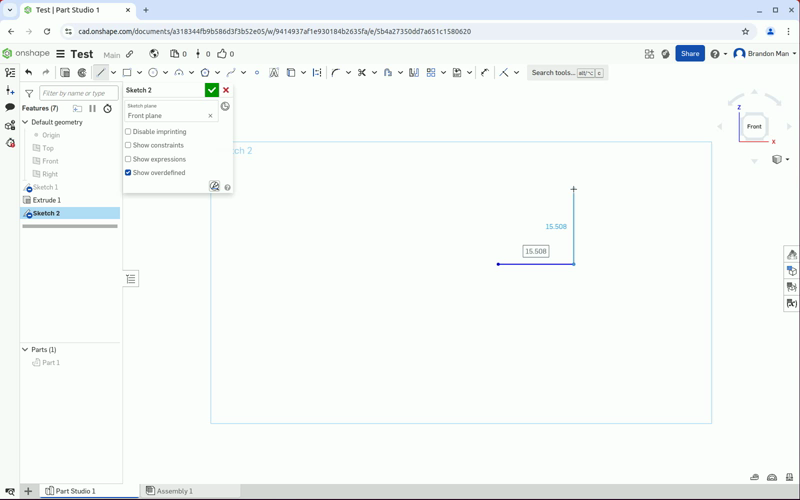
click(573, 188)
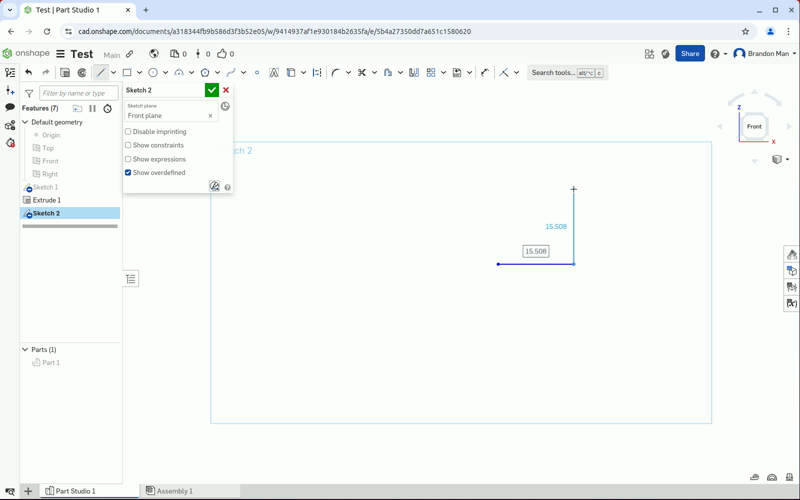
key_up(shift)
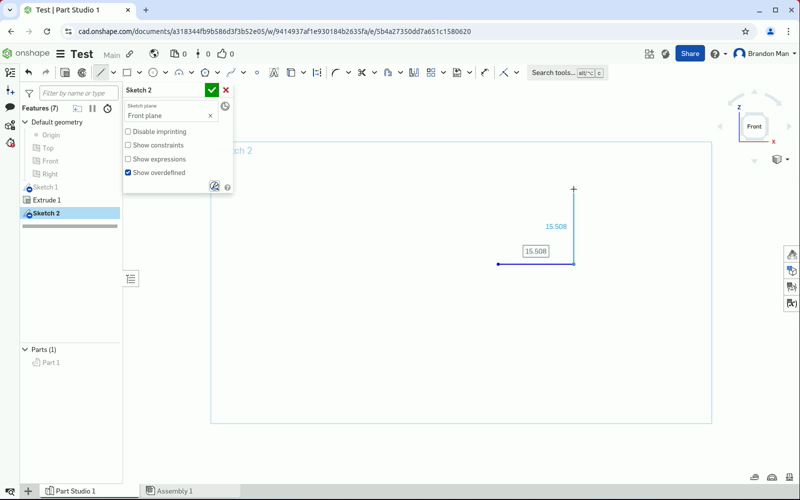
key_down(shift)
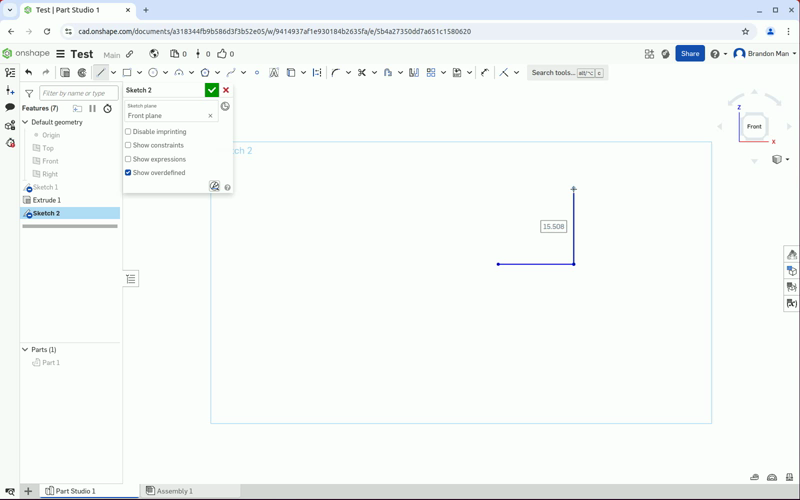
mouse_move(498, 188)
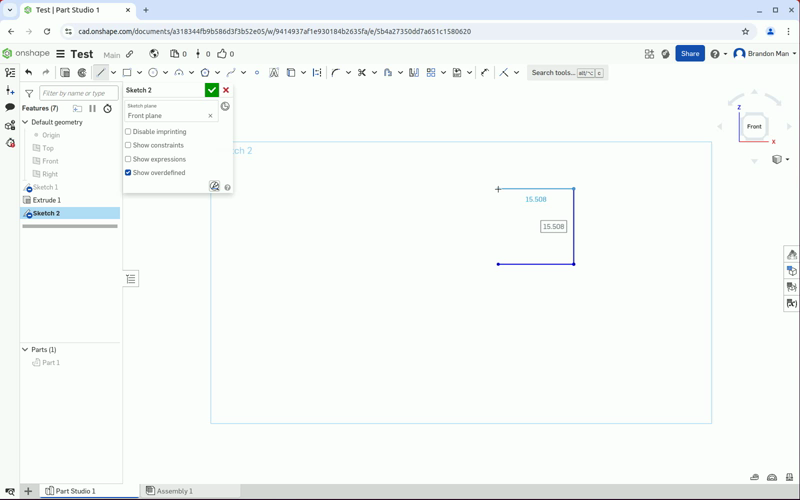
click(498, 188)
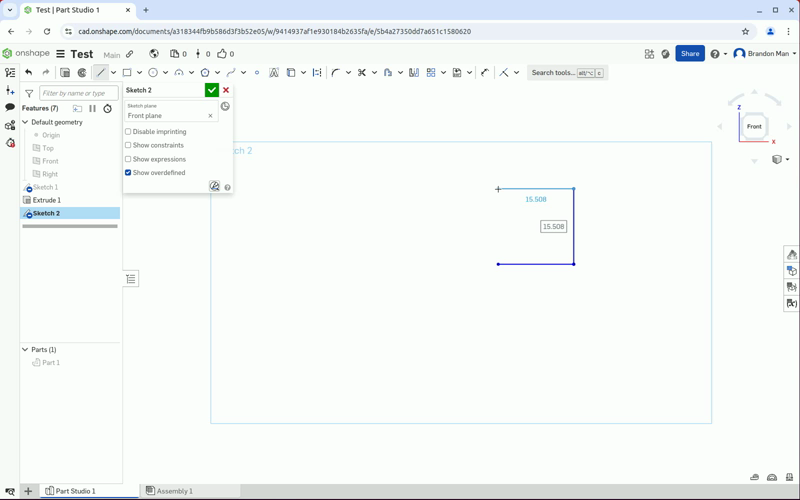
key_up(shift)
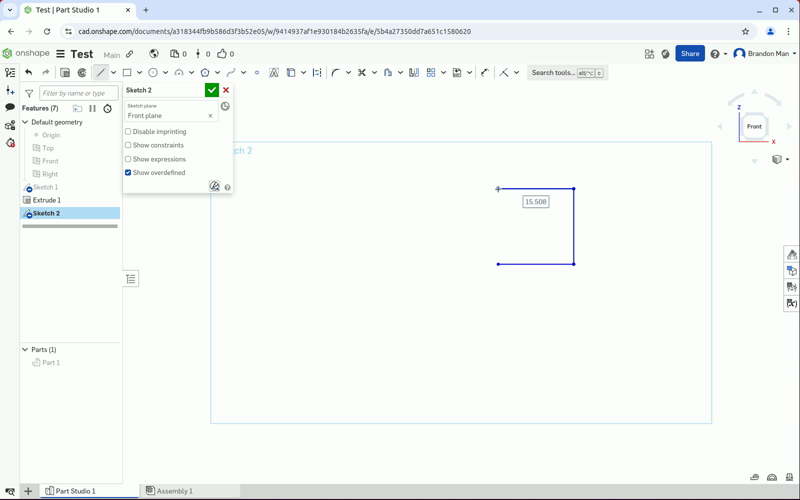
key_down(shift)
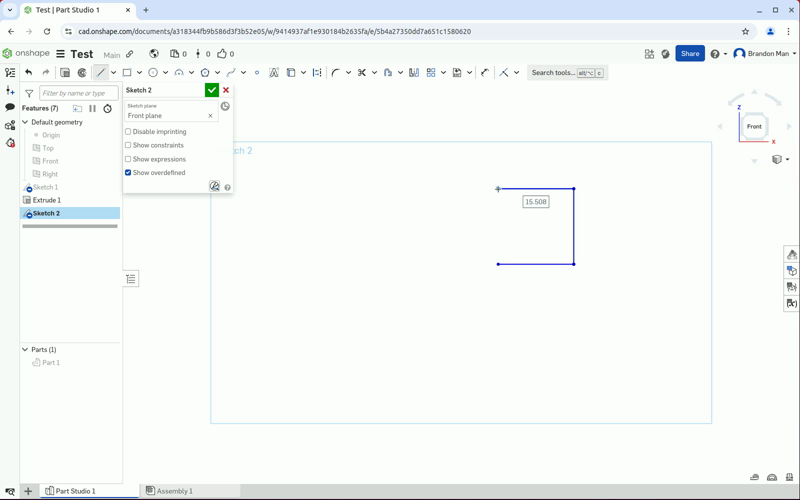
mouse_move(498, 264)
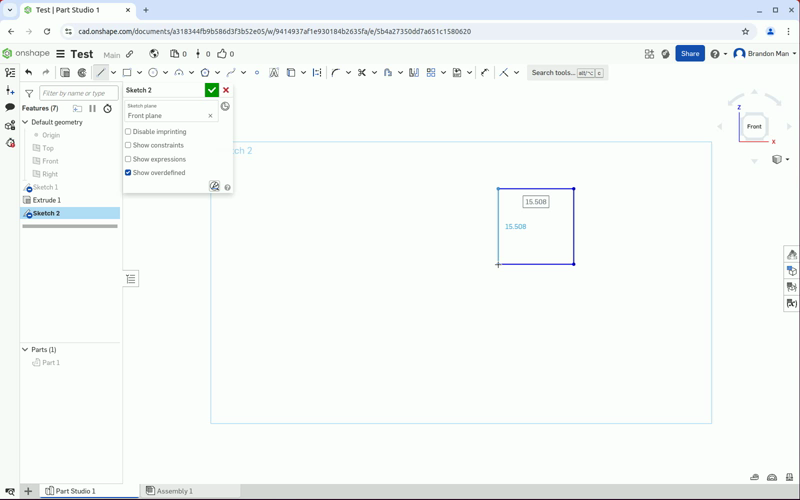
key_up(shift)
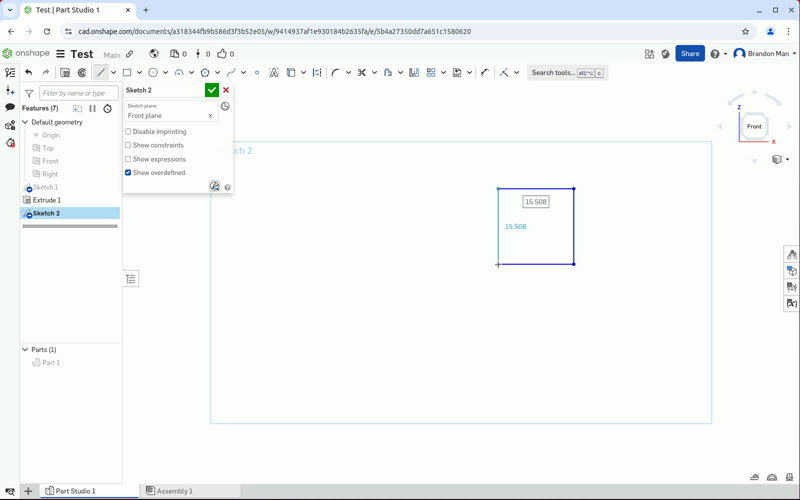
click(498, 264)
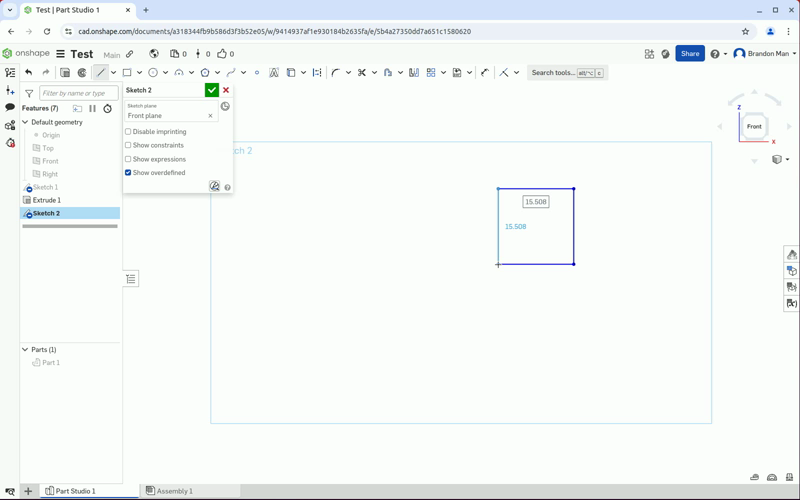
key(esc)
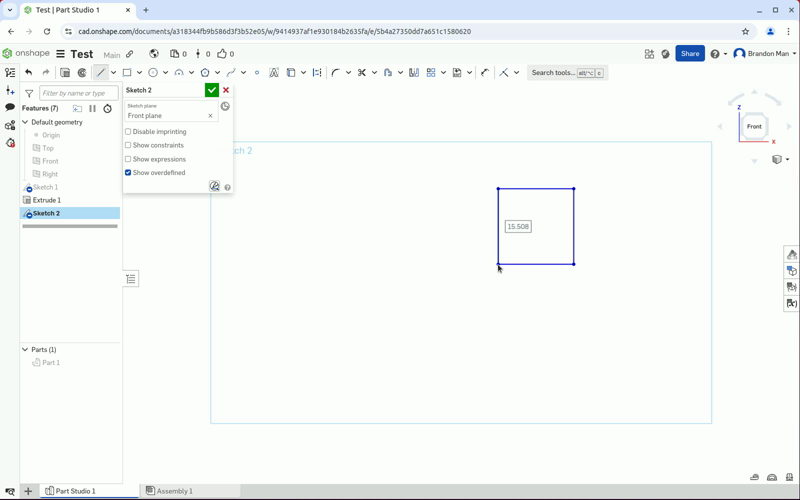
mouse_move(550, 196)
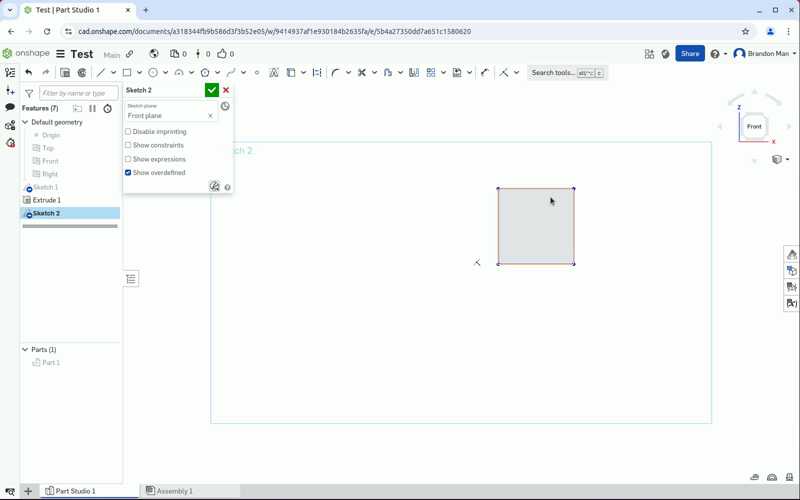
click(550, 196)
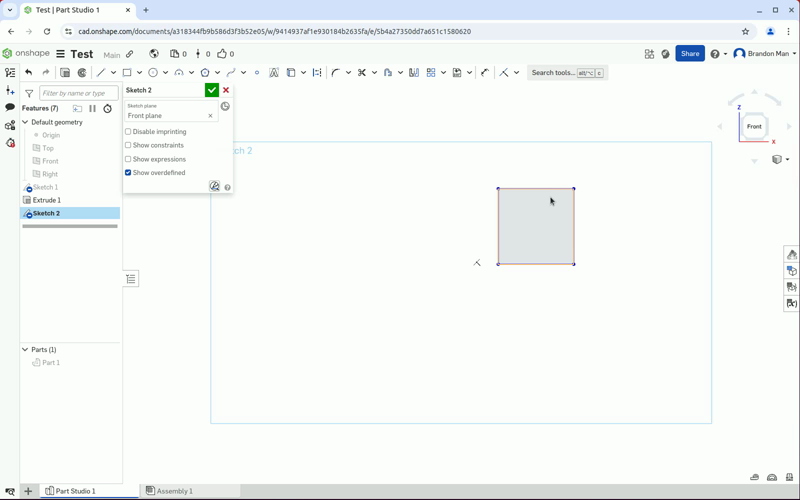
mouse_move(73, 352)
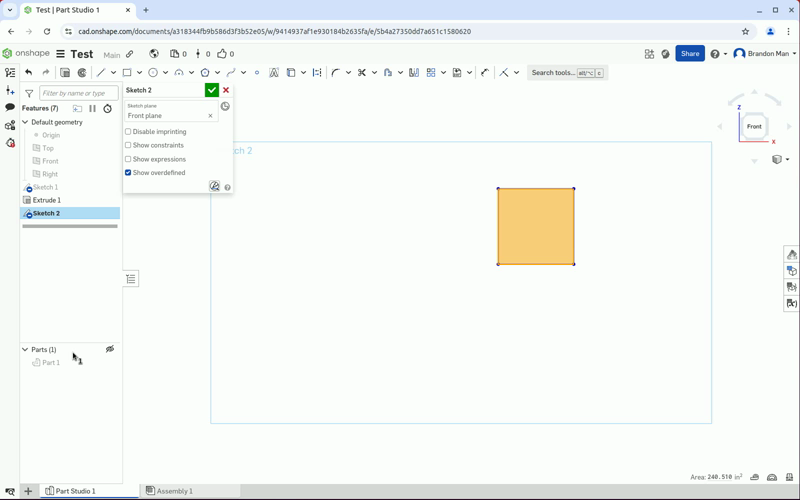
key(shift+y)
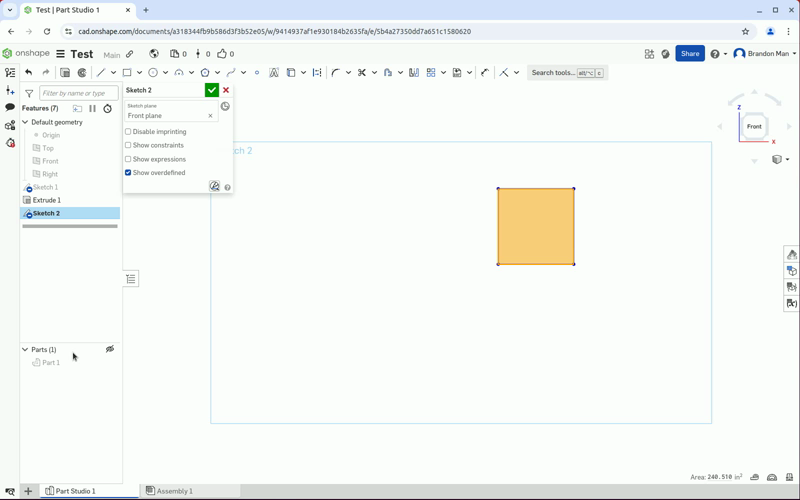
key(shift+e)
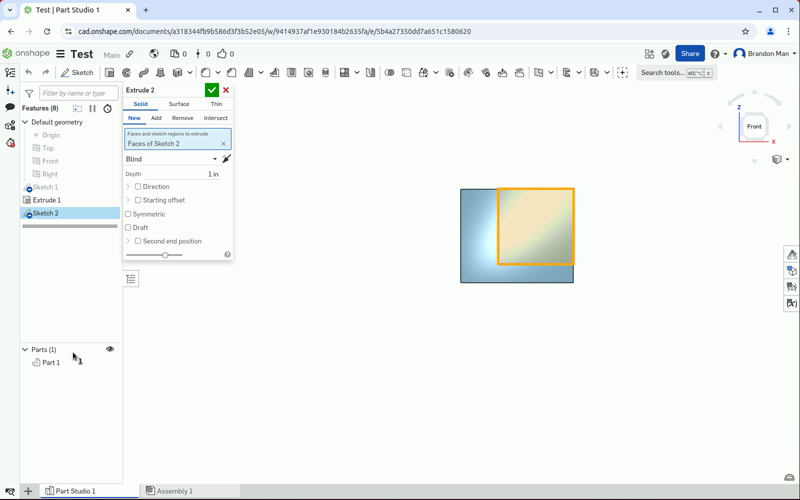
mouse_move(143, 106)
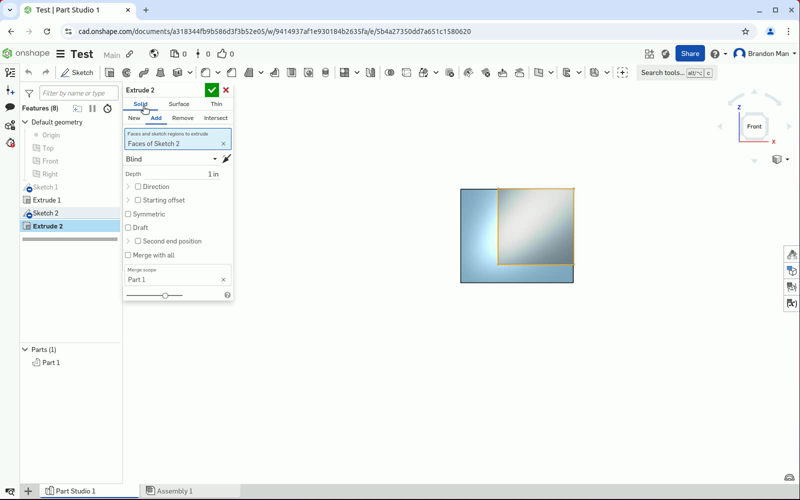
click(143, 106)
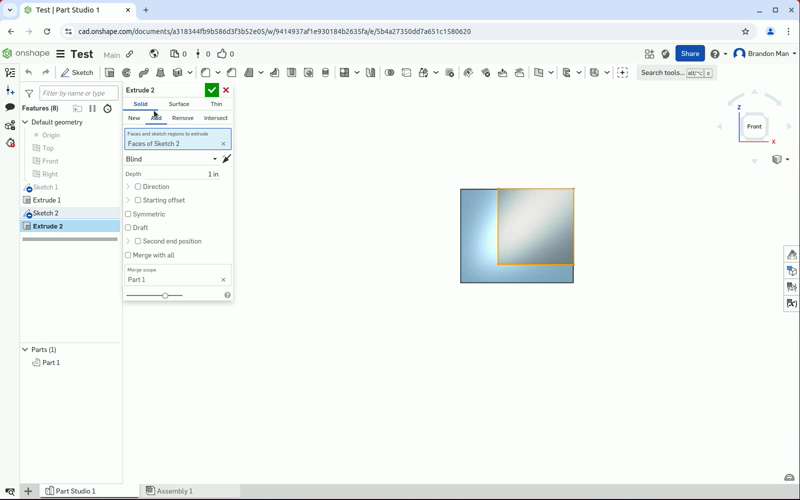
mouse_move(186, 120)
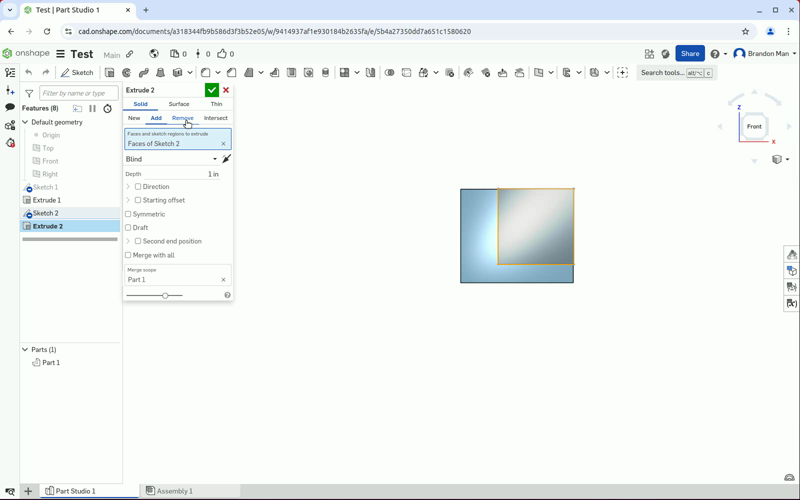
click(186, 120)
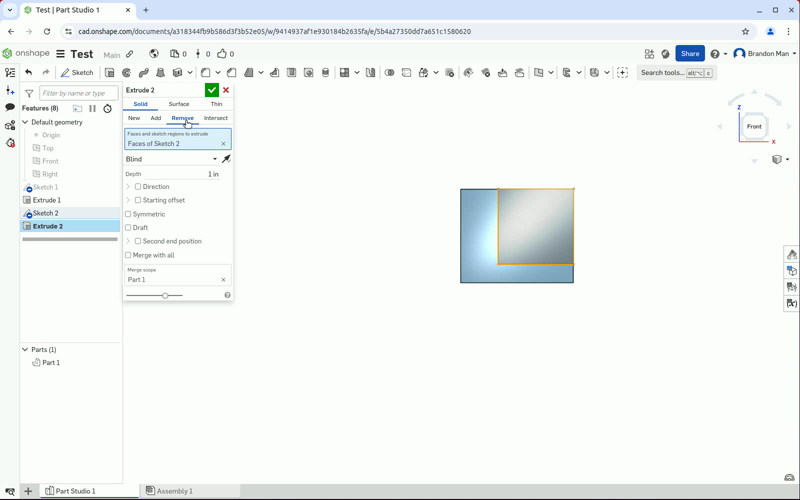
key(tab, 4)
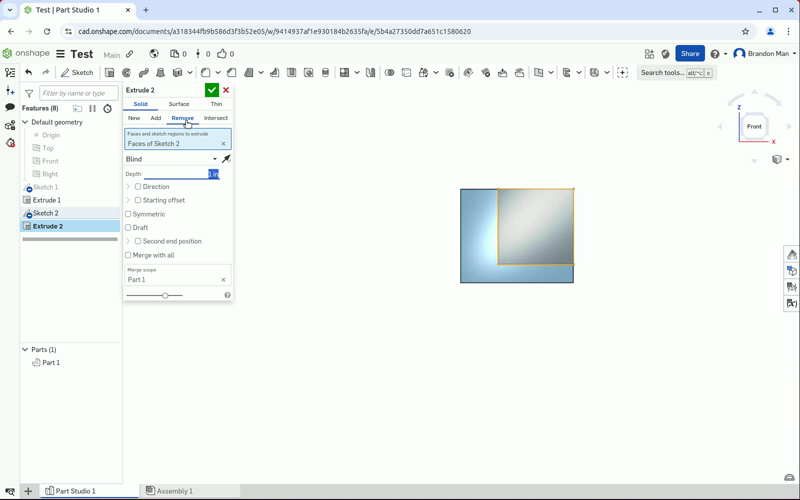
text(11.554)
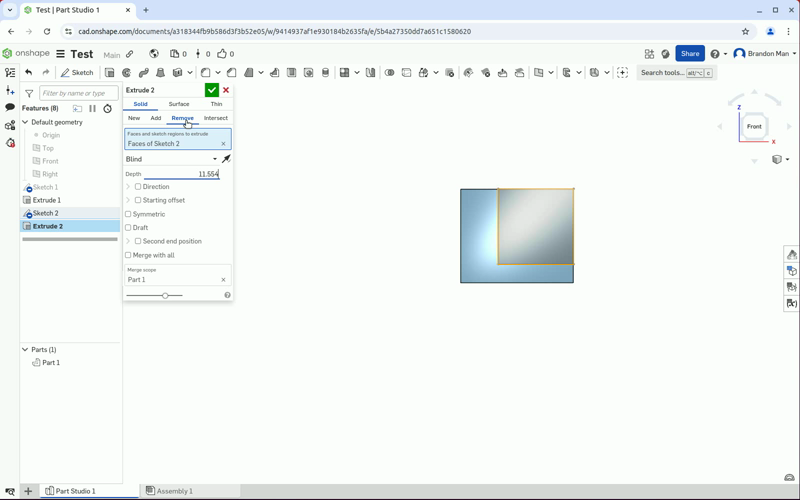
key(tab, 6)
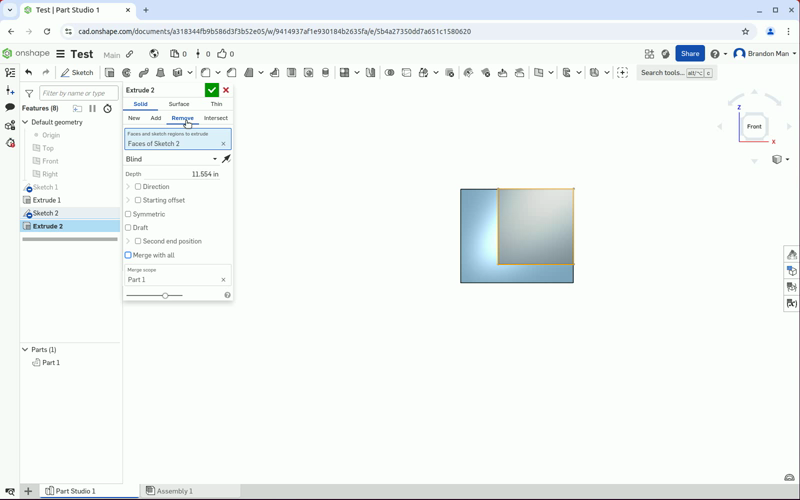
key(space)
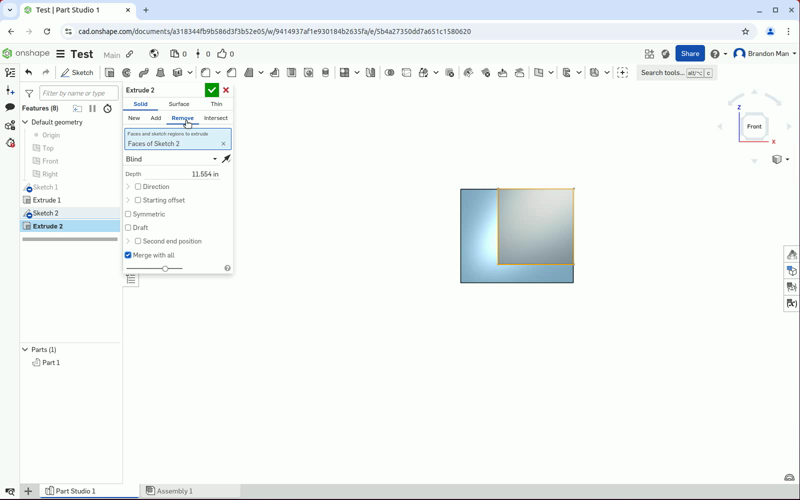
key(enter)
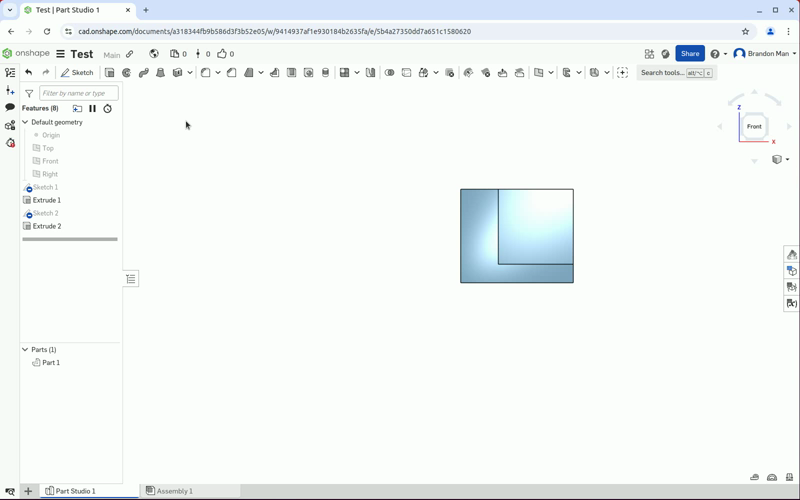
key(shift+h)
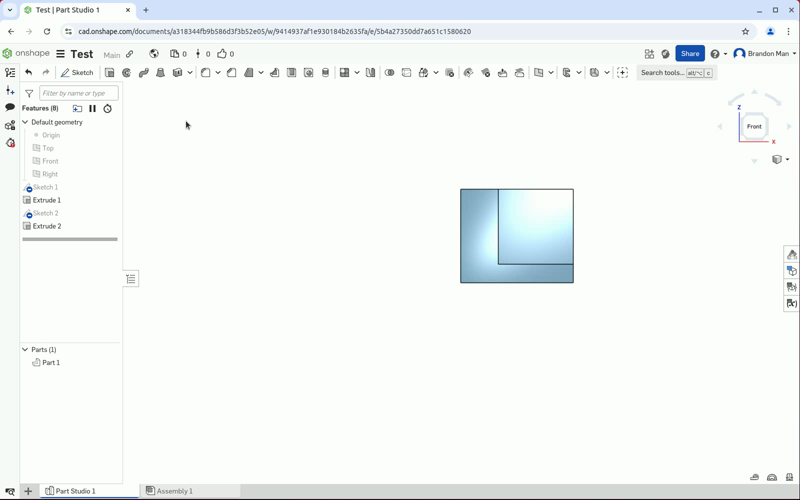
key(shift+h)
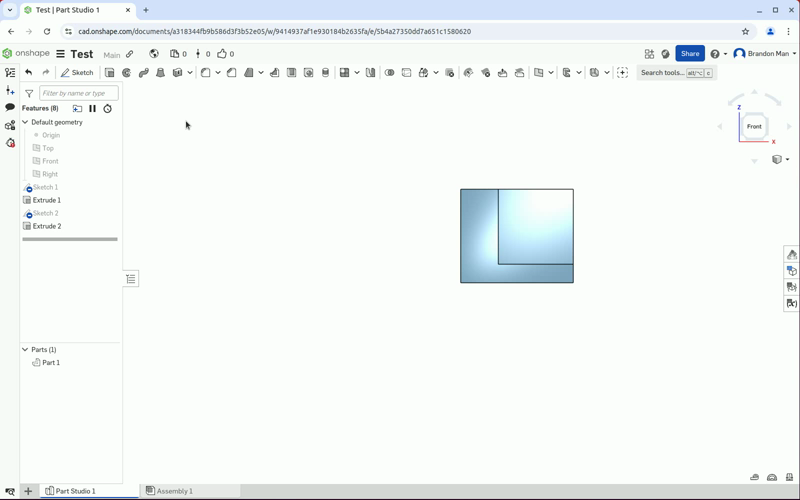
mouse_move(73, 189)
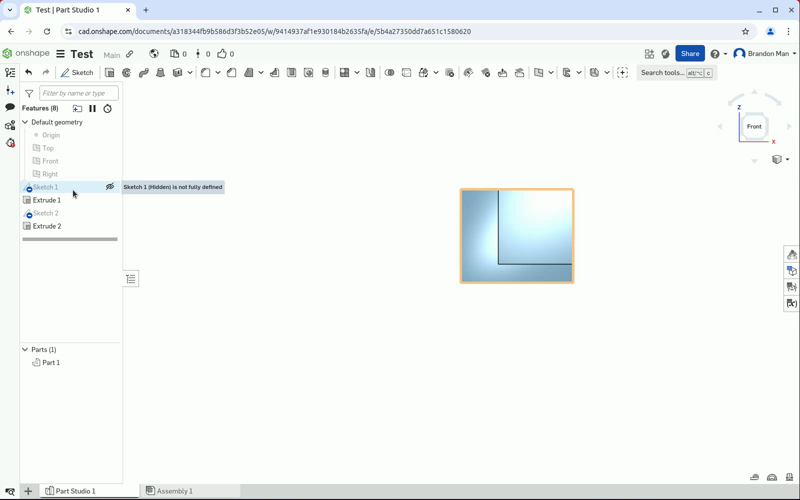
click(73, 189)
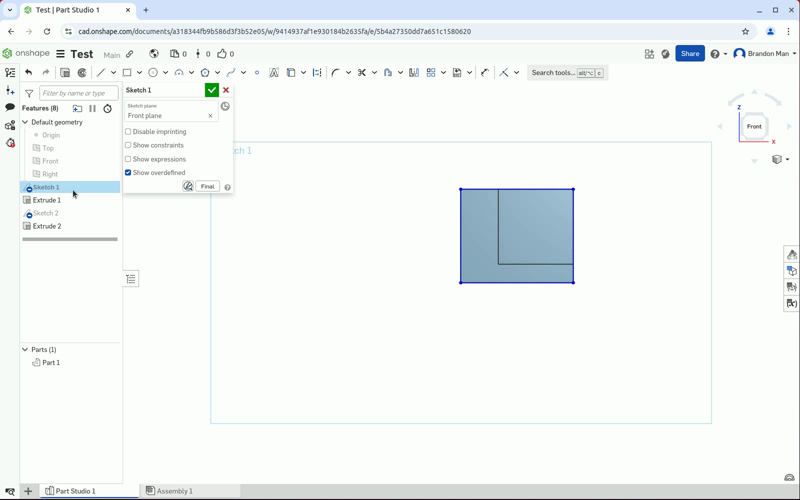
mouse_move(229, 92)
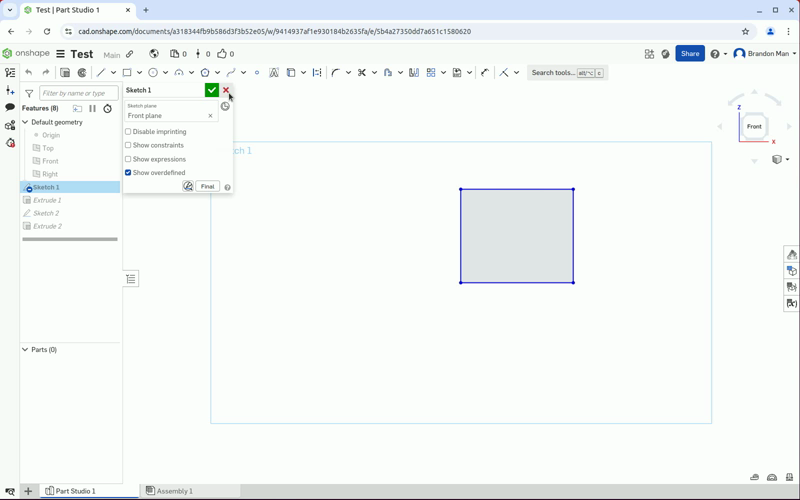
click(229, 92)
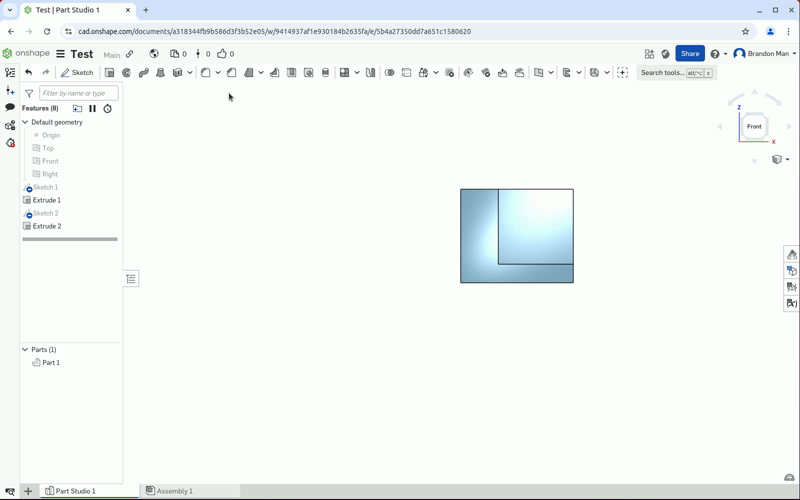
mouse_move(73, 352)
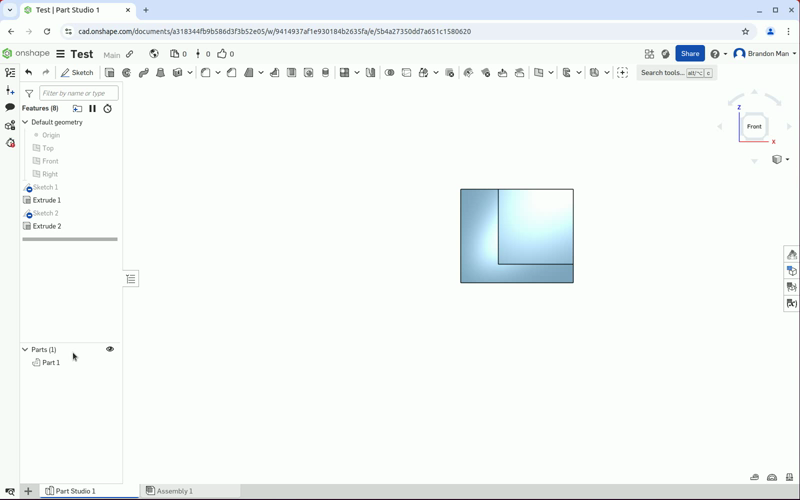
key(y)
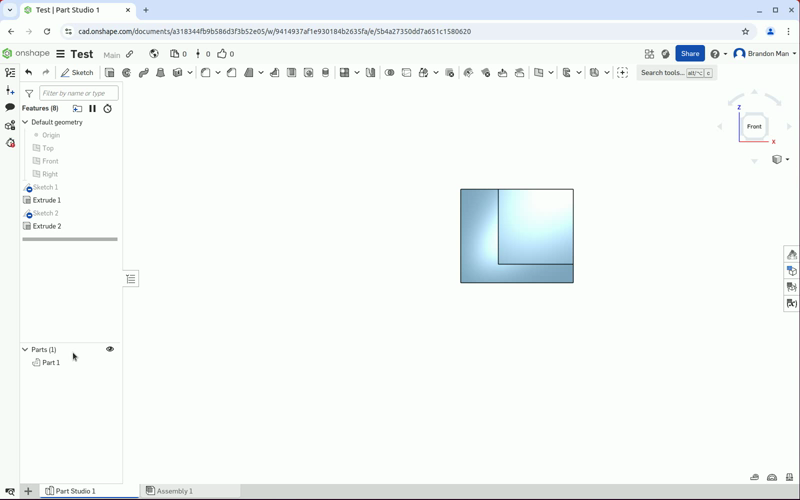
key(shift+p)
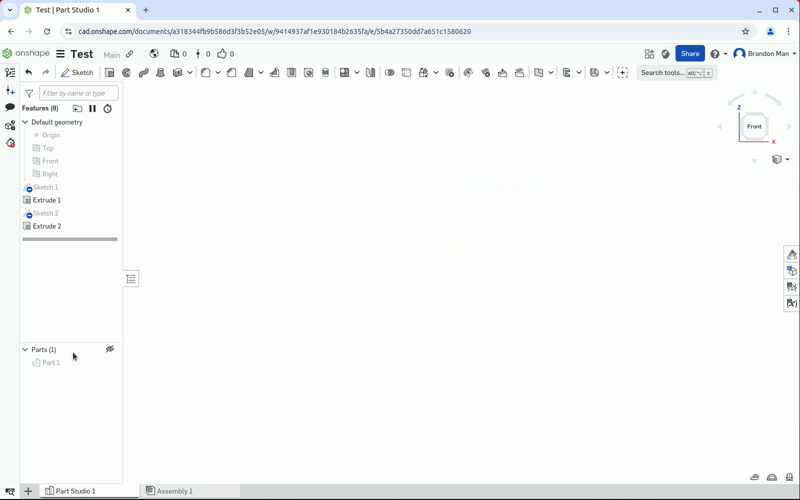
key(space)
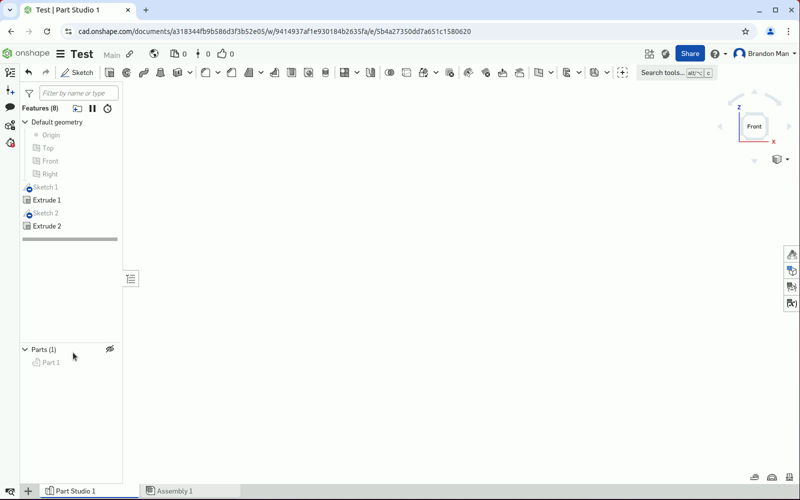
key_down(shift)
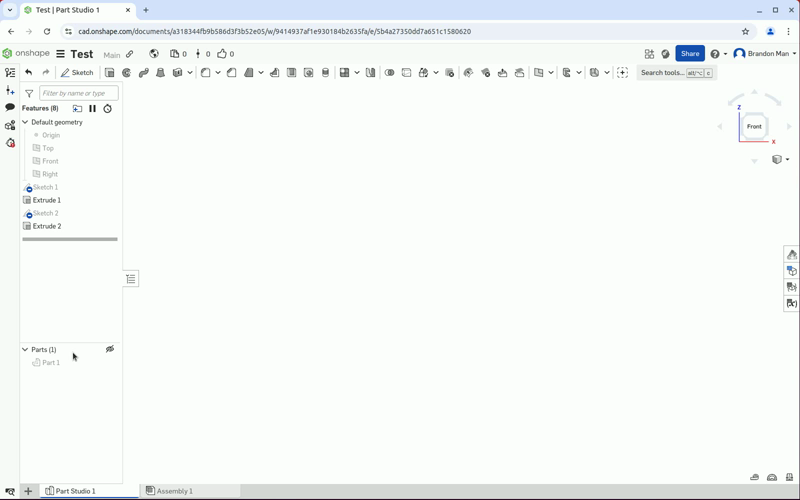
key(left)
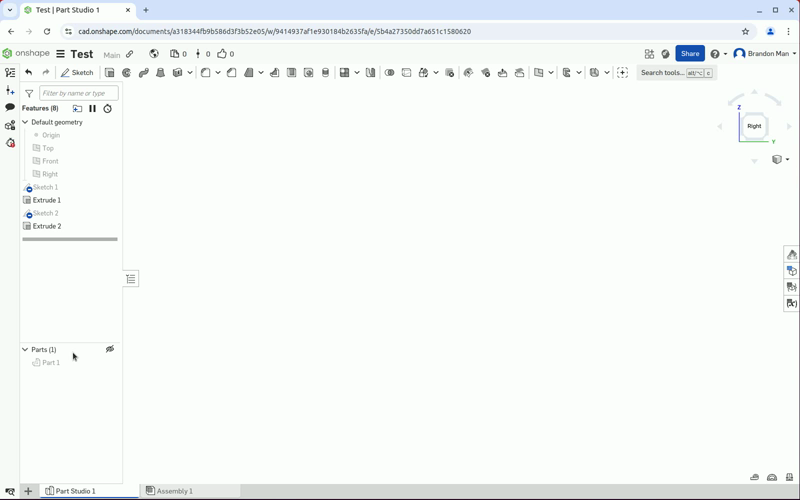
key_up(shift)
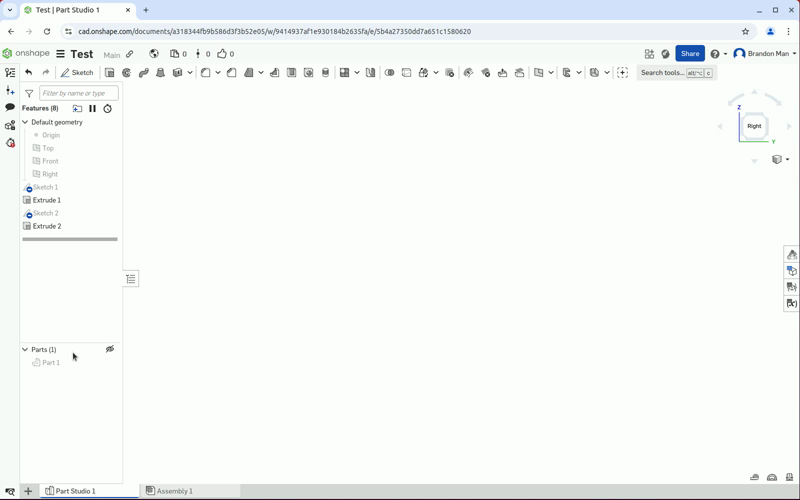
mouse_move(73, 352)
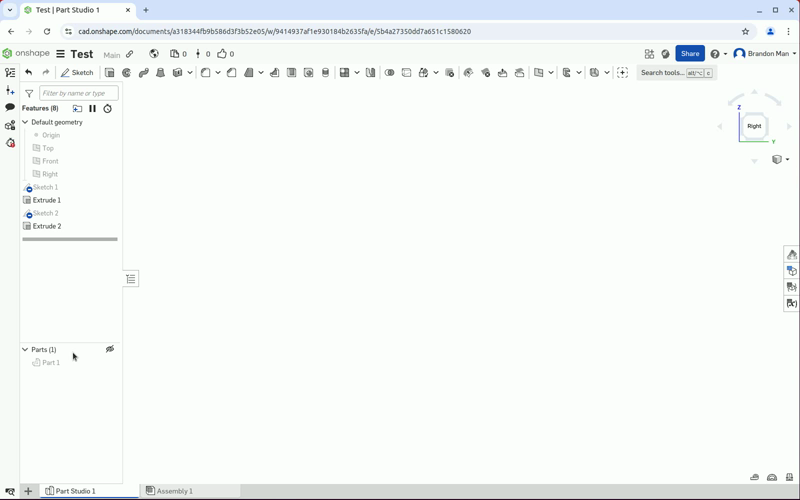
key(shift+y)
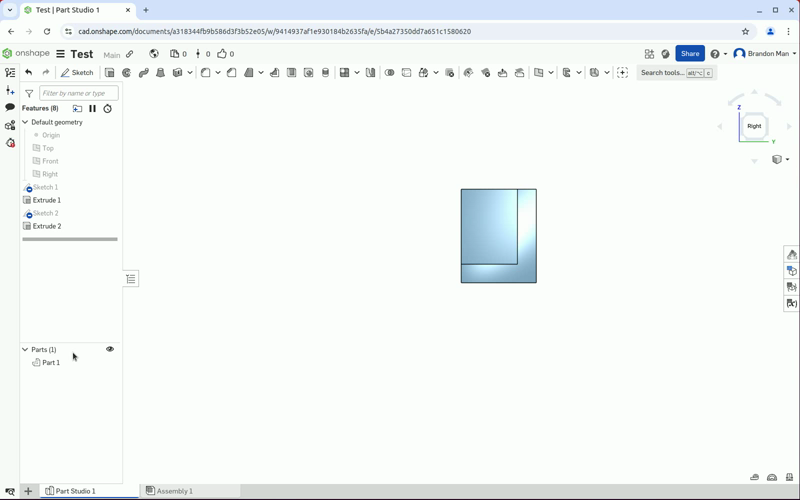
mouse_move(541, 75)
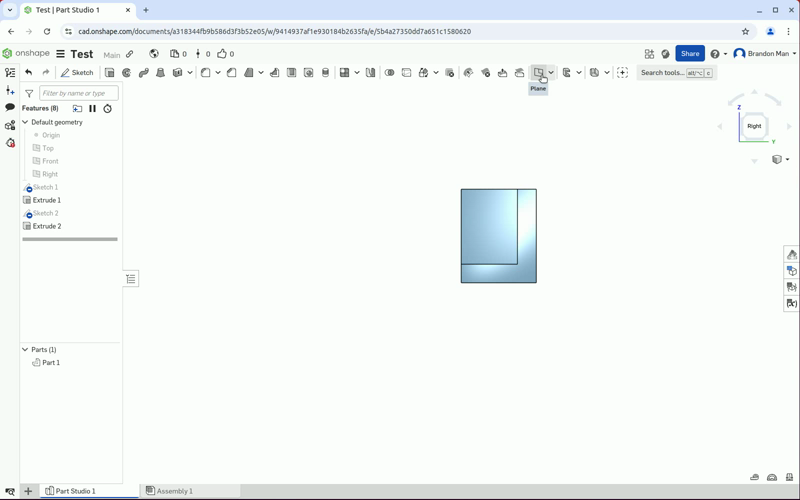
click(541, 75)
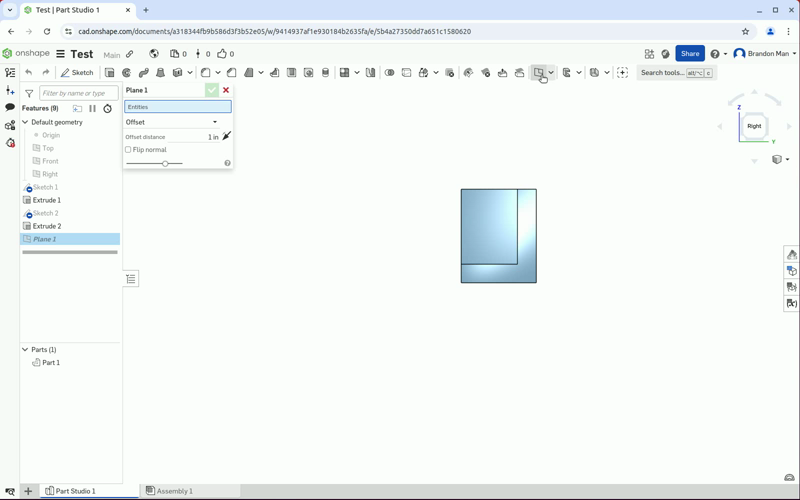
mouse_move(73, 176)
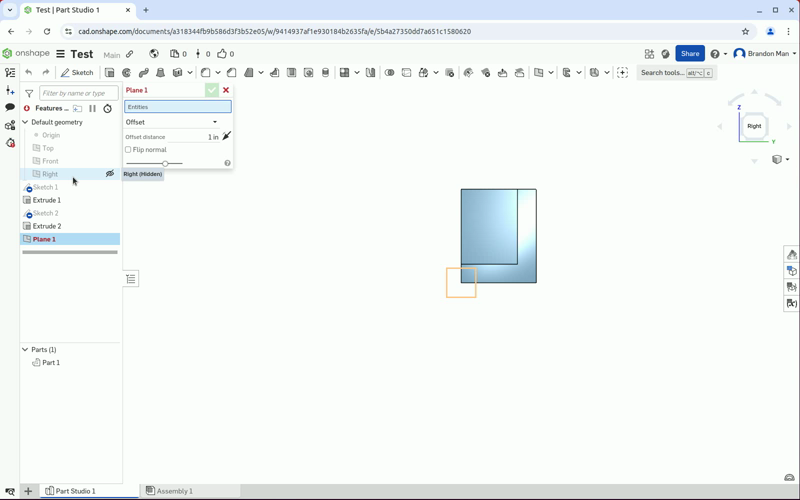
click(73, 176)
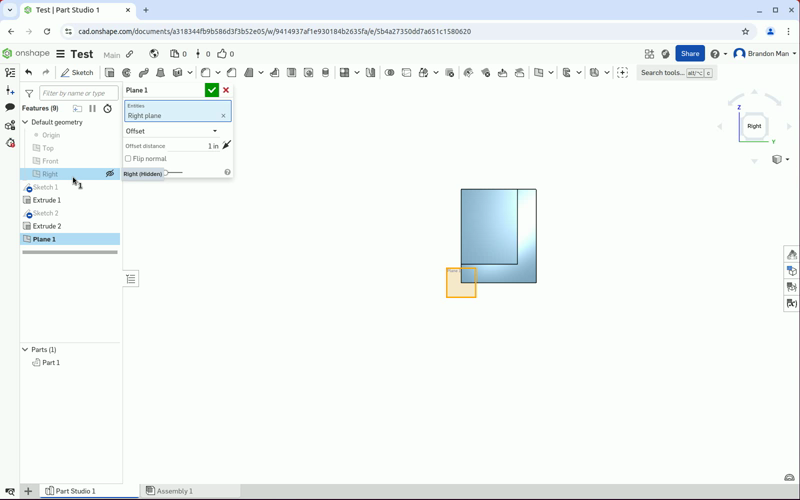
key(tab, 2)
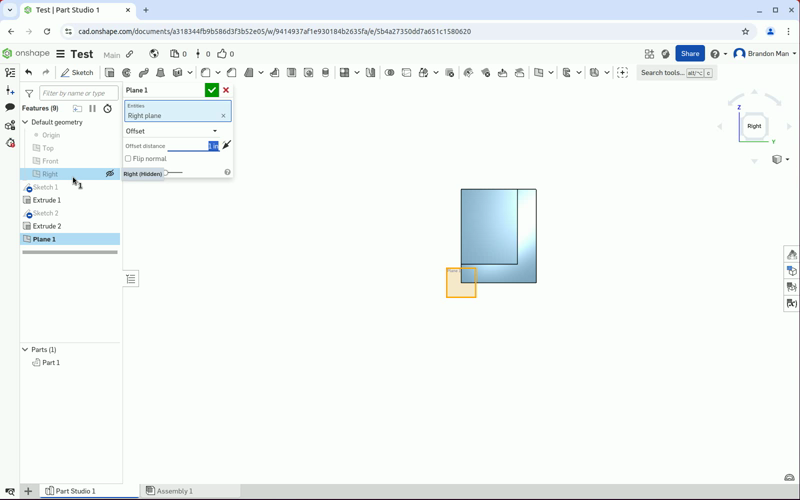
text(7.703)
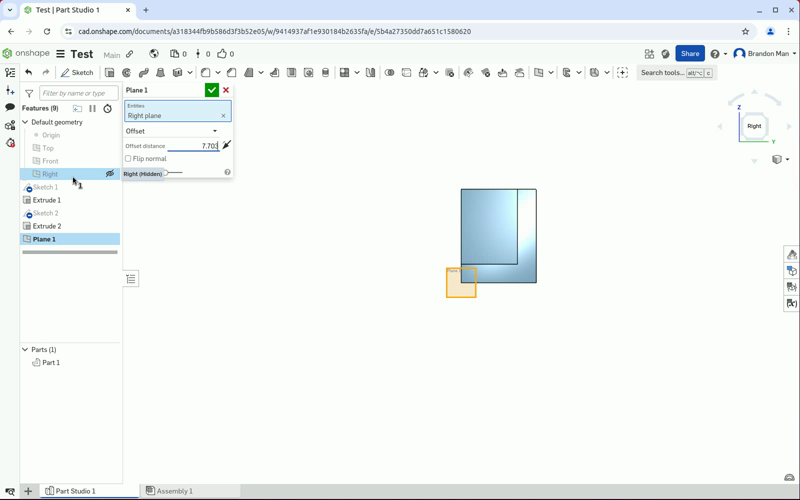
key(enter, 2)
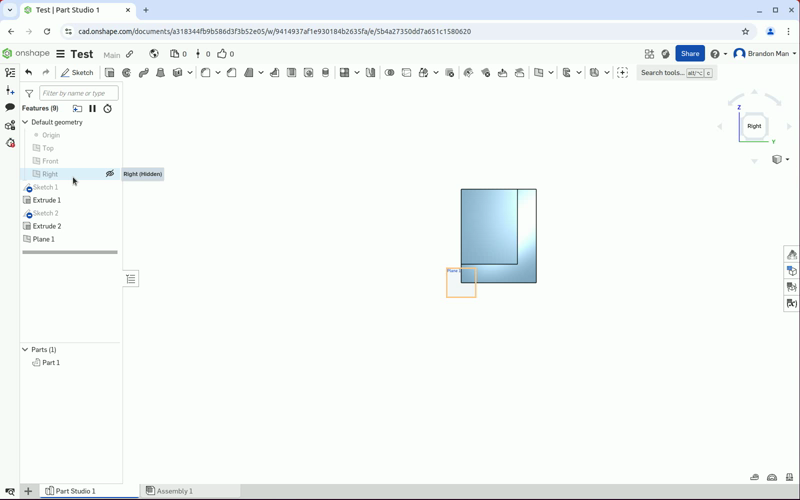
key(shift+s)
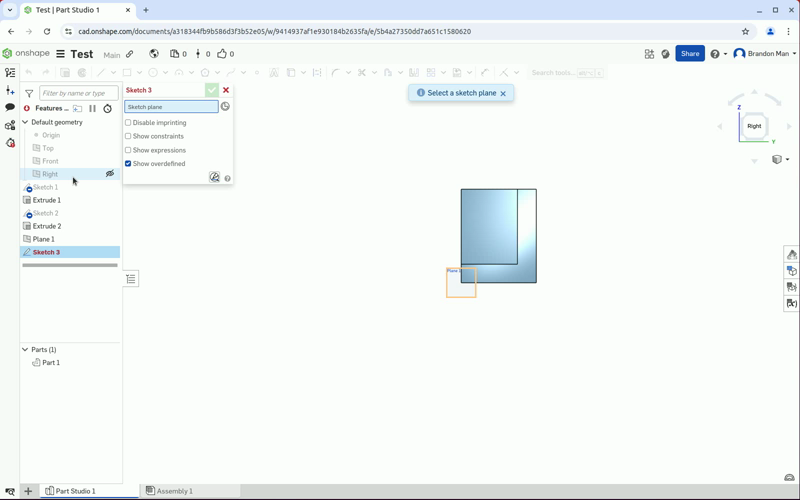
mouse_move(73, 241)
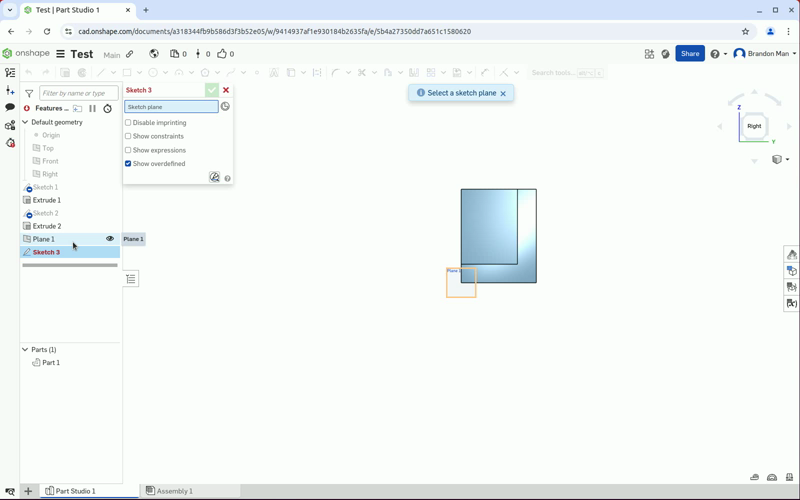
click(73, 241)
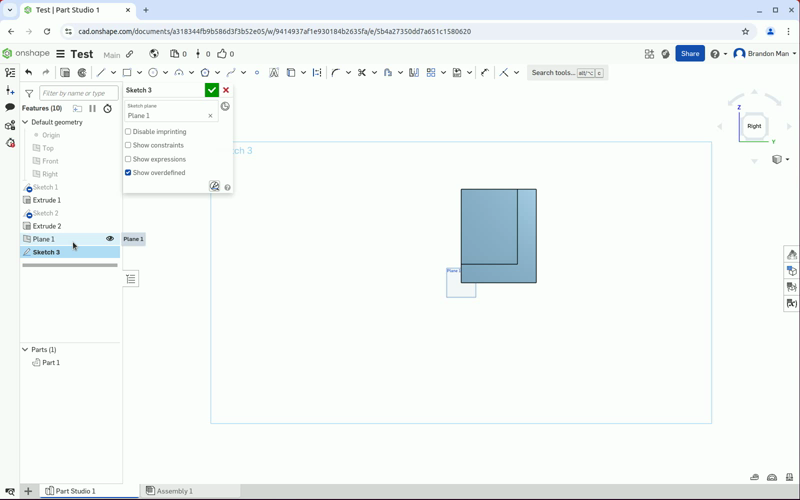
mouse_move(73, 352)
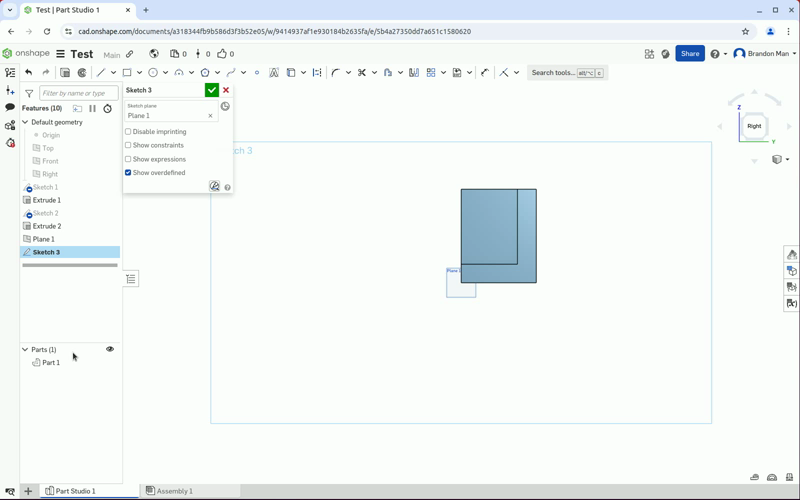
key(y)
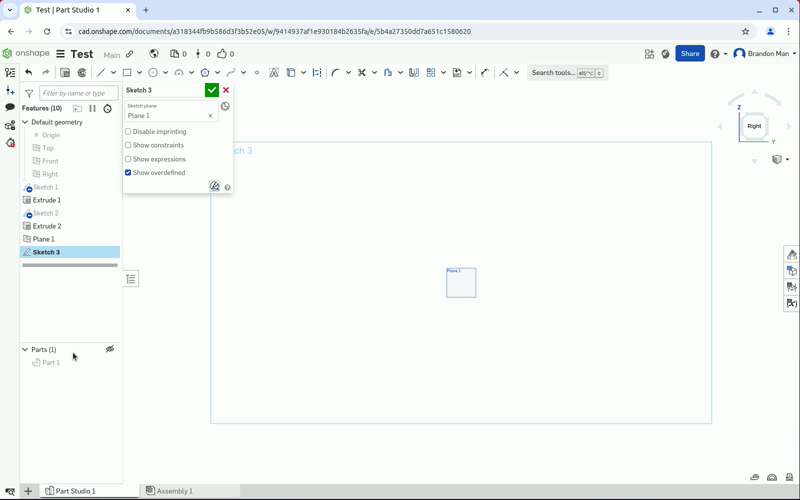
key(l)
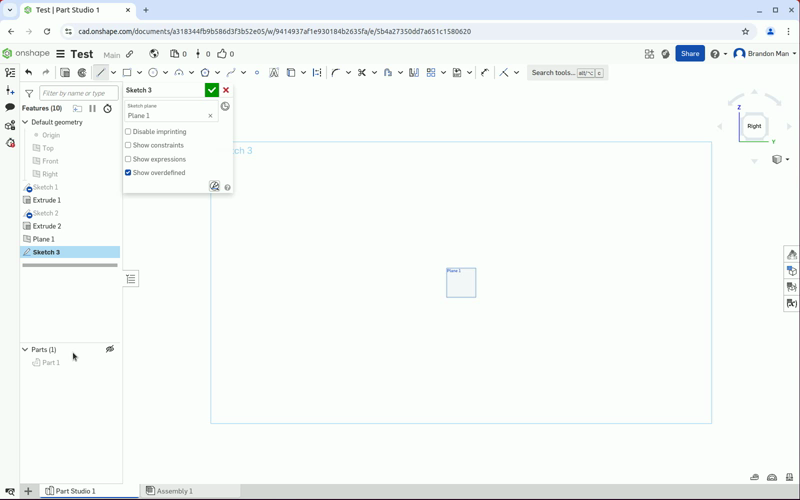
key_down(shift)
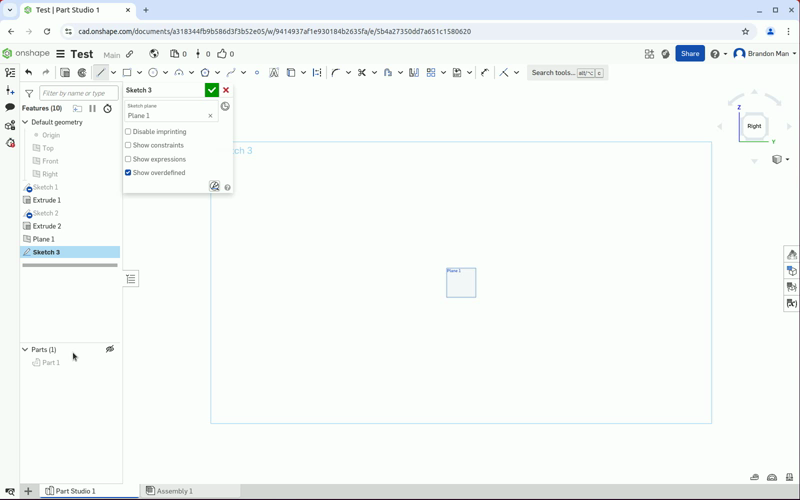
mouse_move(460, 264)
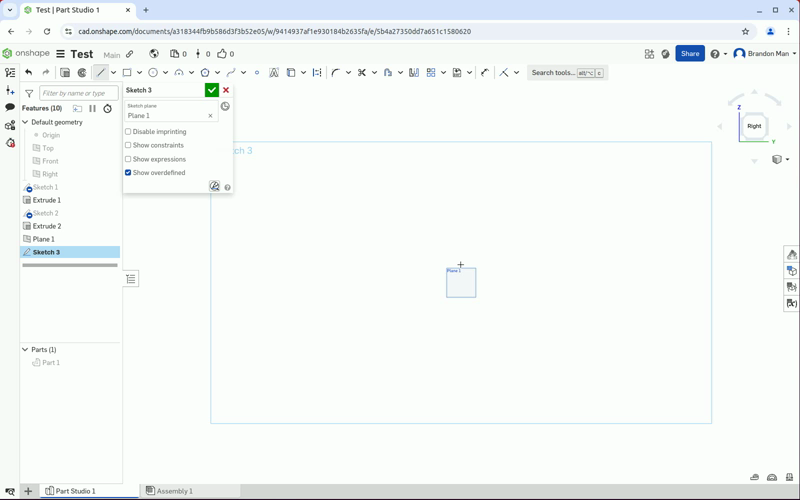
click(460, 264)
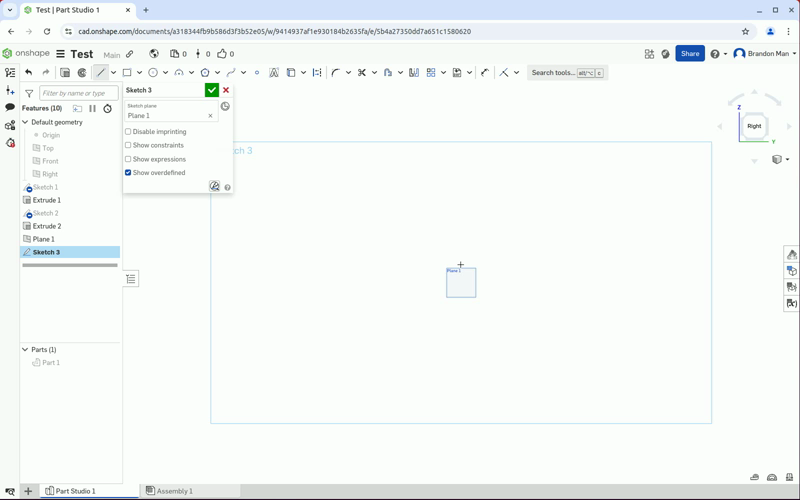
key_up(shift)
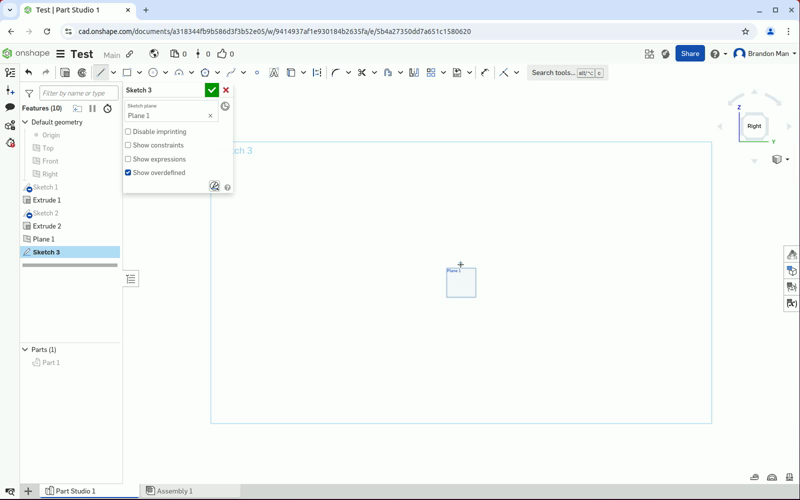
key_down(shift)
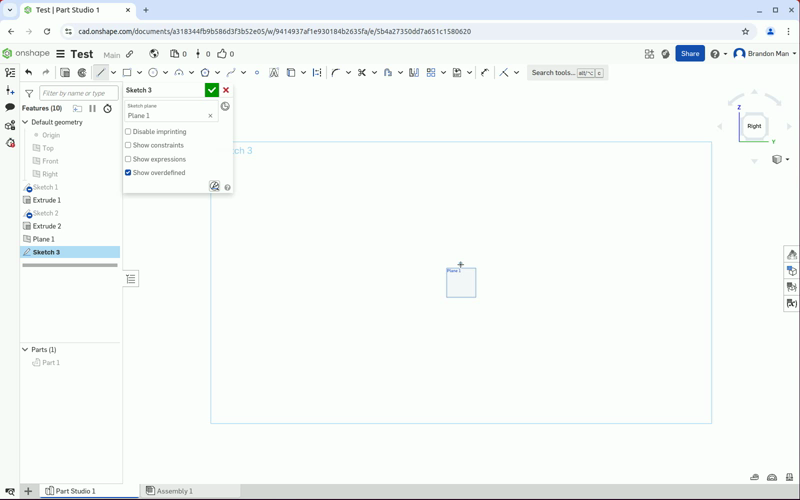
mouse_move(490, 264)
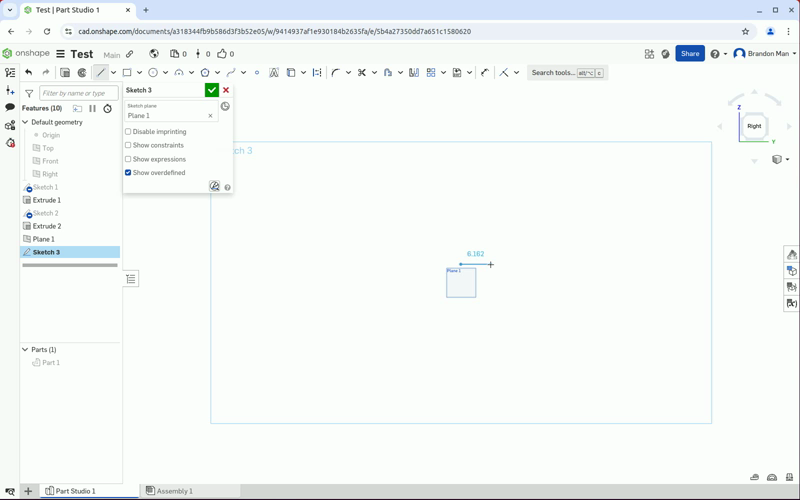
mouse_move(517, 264)
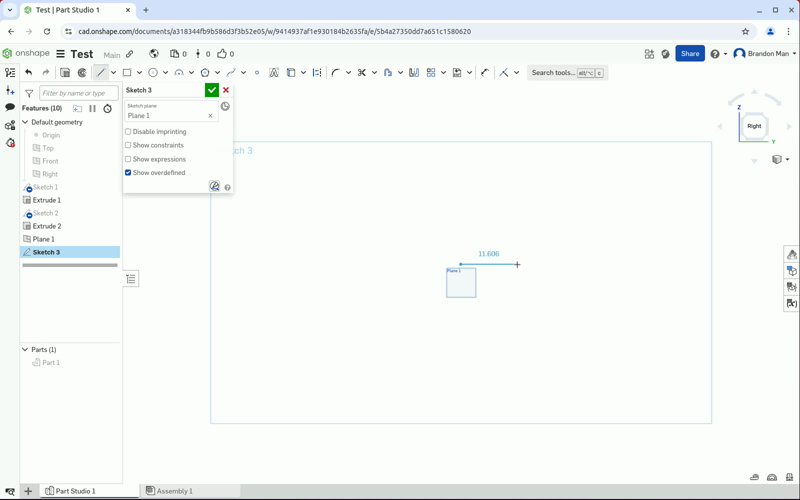
click(517, 264)
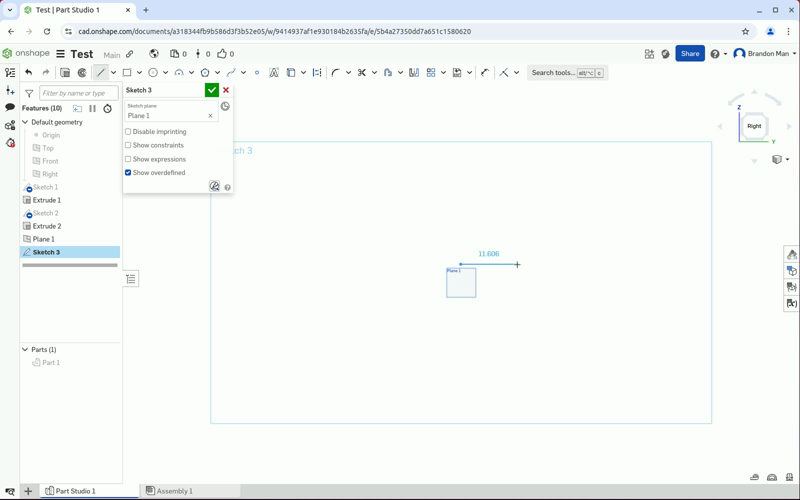
key_up(shift)
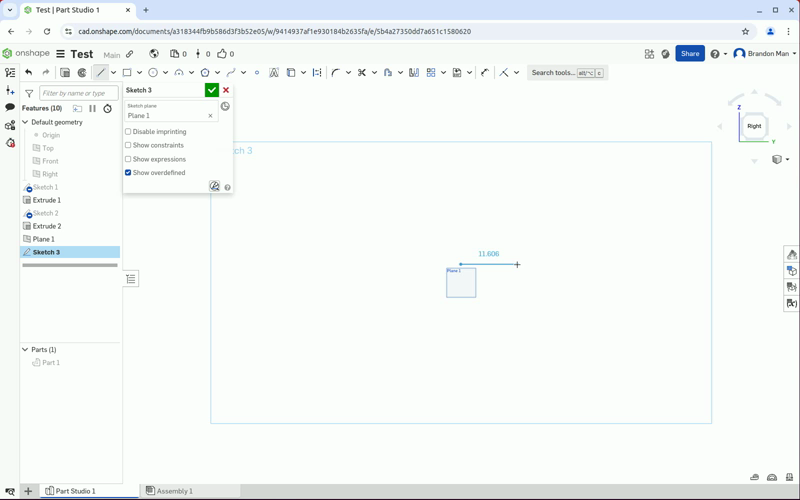
key_down(shift)
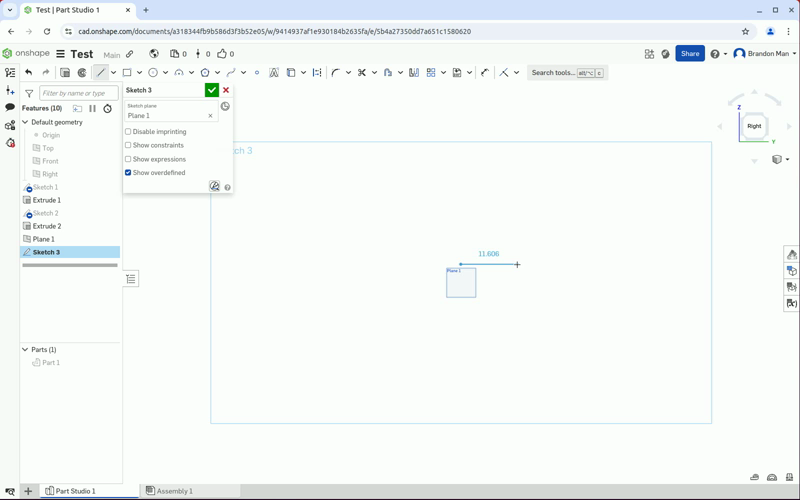
mouse_move(517, 188)
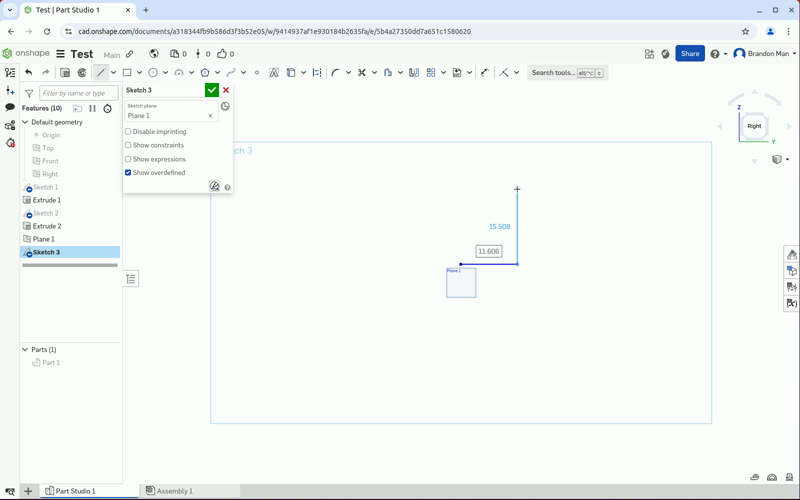
click(517, 188)
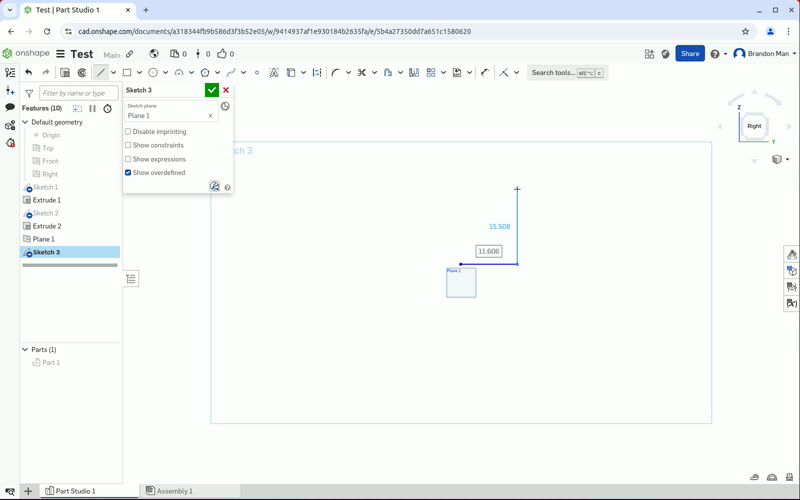
key_up(shift)
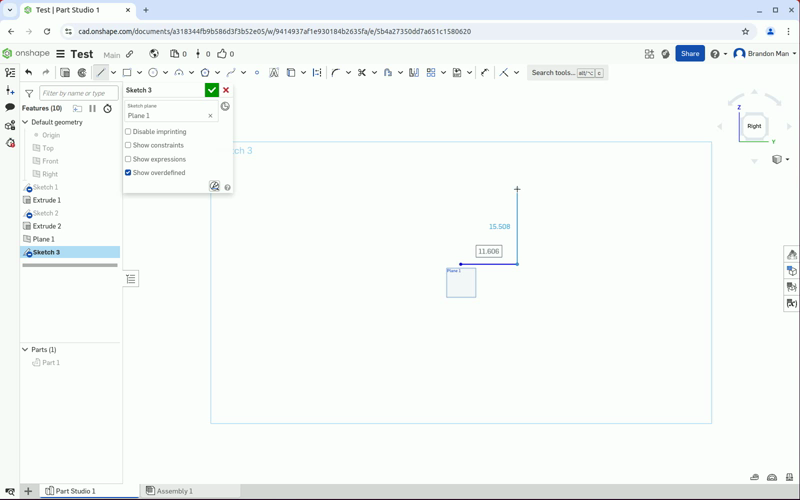
key_down(shift)
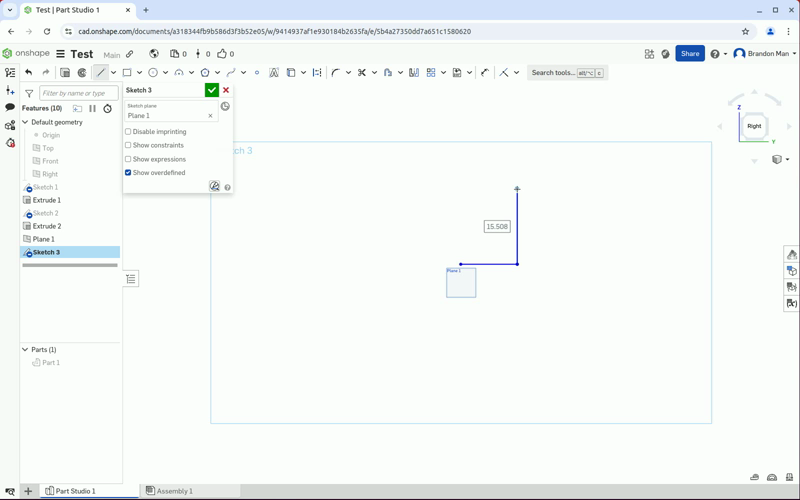
mouse_move(460, 264)
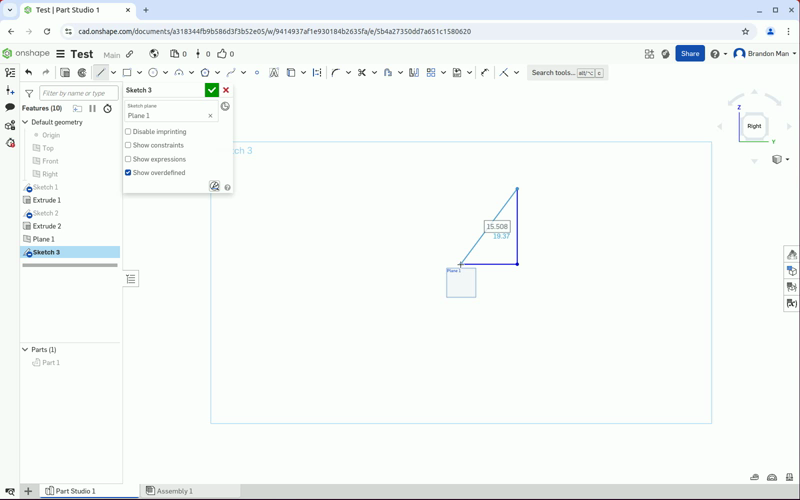
key_up(shift)
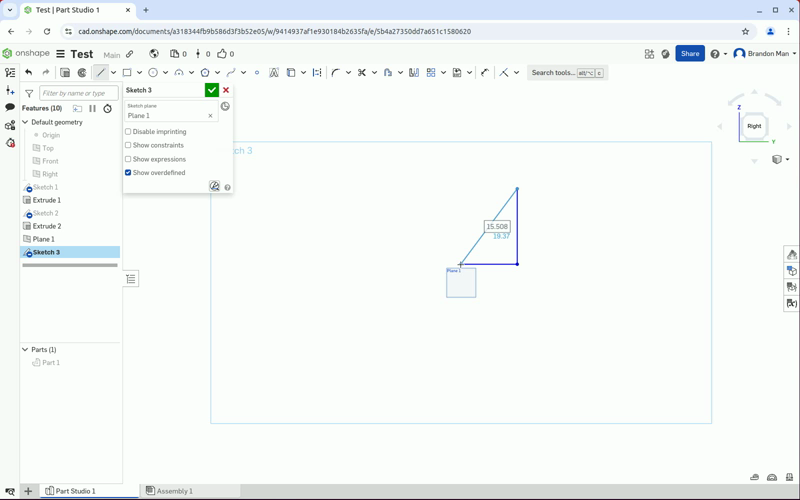
click(460, 264)
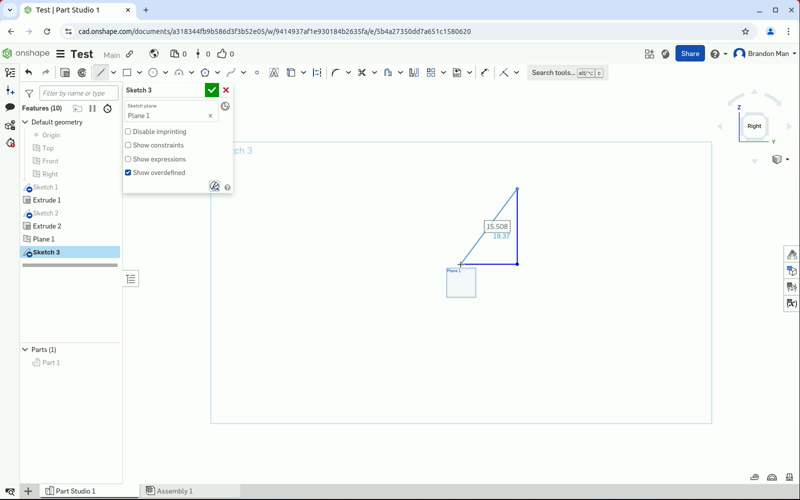
key(esc)
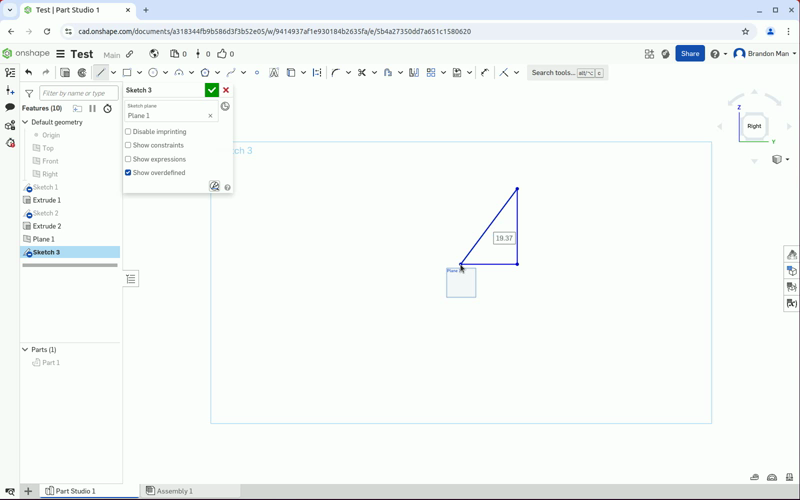
mouse_move(497, 219)
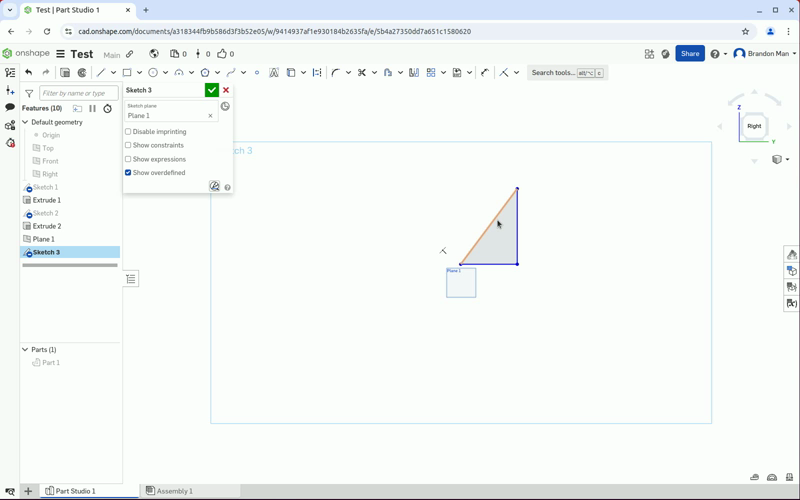
click(497, 219)
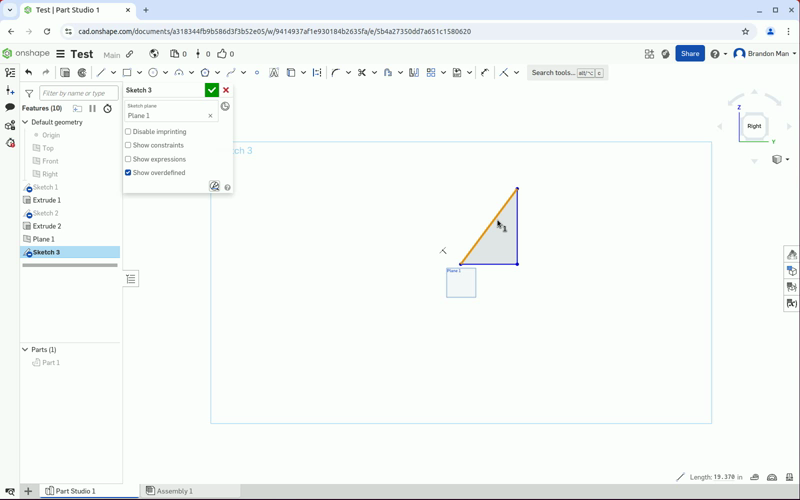
mouse_move(73, 352)
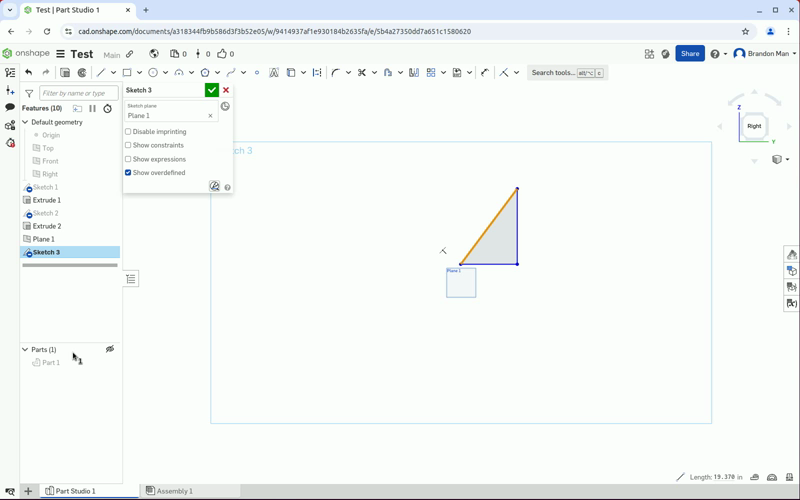
key(shift+y)
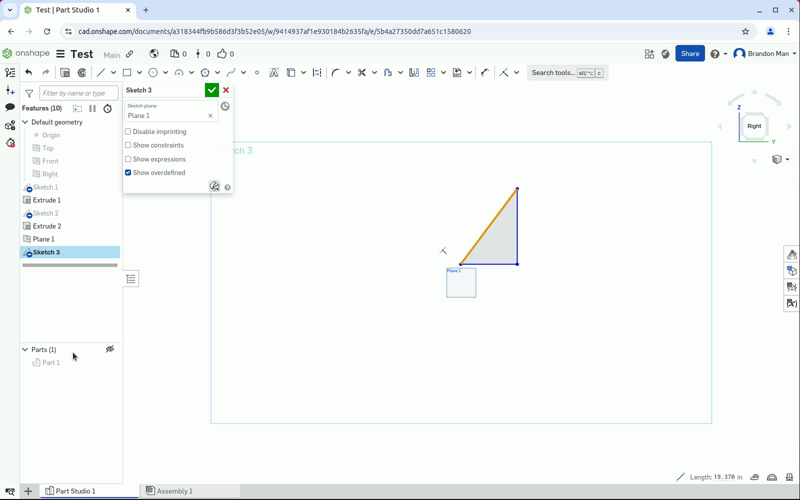
key(shift+e)
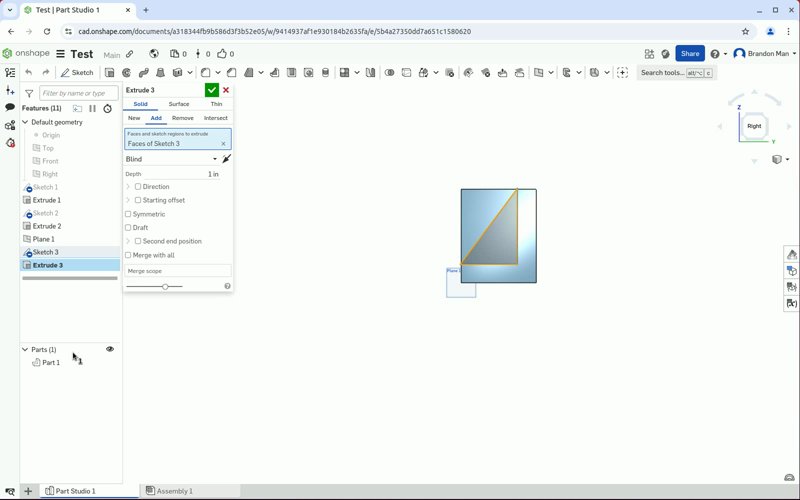
mouse_move(143, 106)
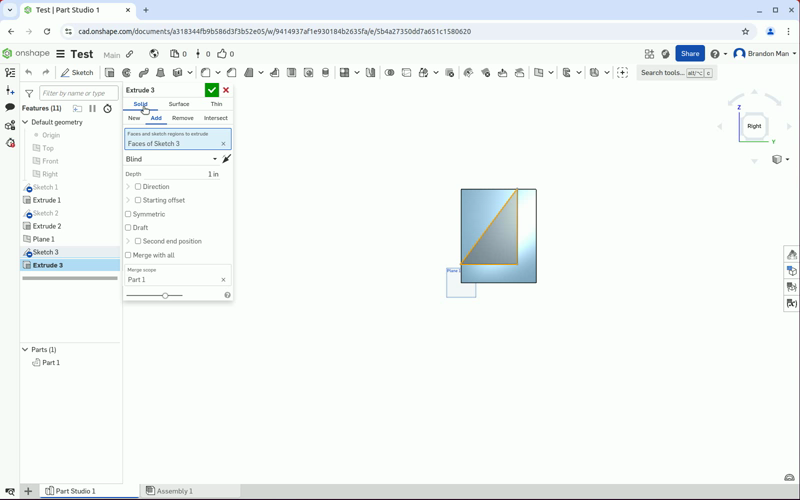
click(143, 106)
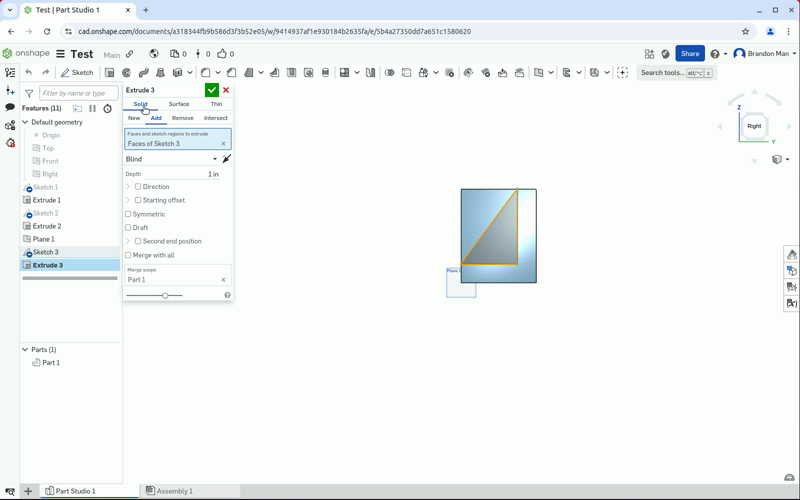
mouse_move(137, 120)
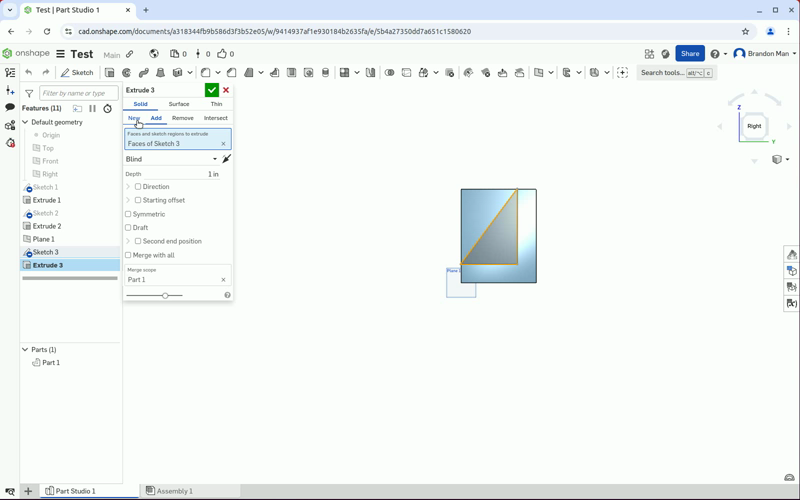
click(137, 120)
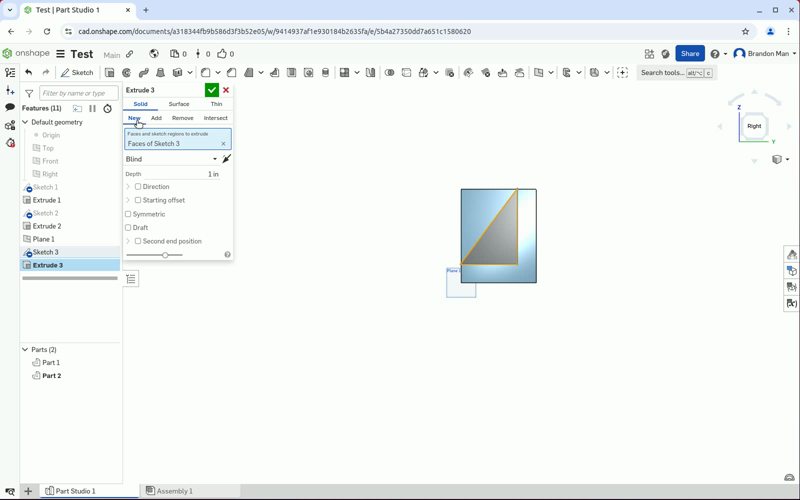
key(tab, 4)
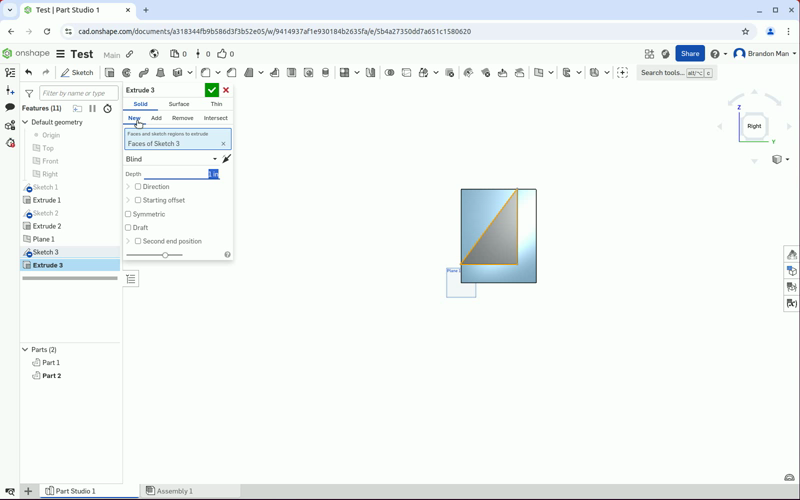
text(15.405)
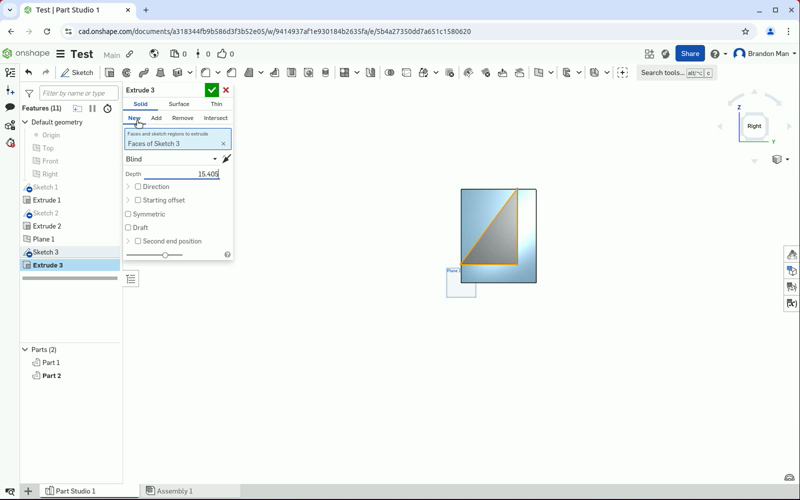
key(enter)
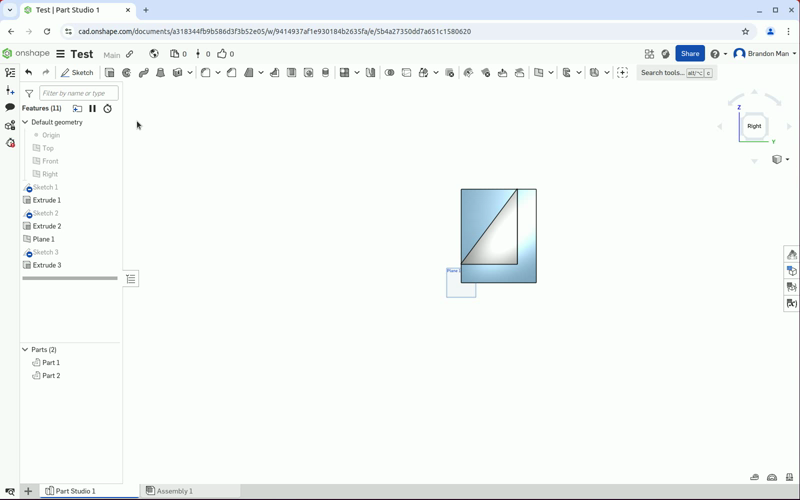
key(shift+h)
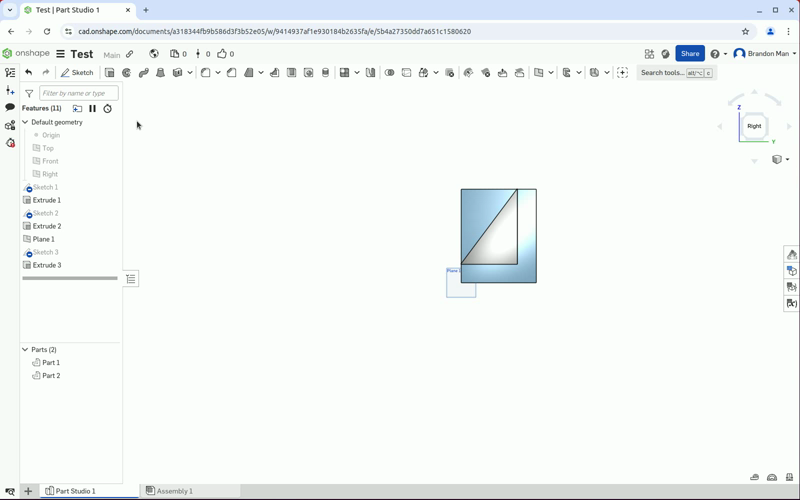
key(shift+h)
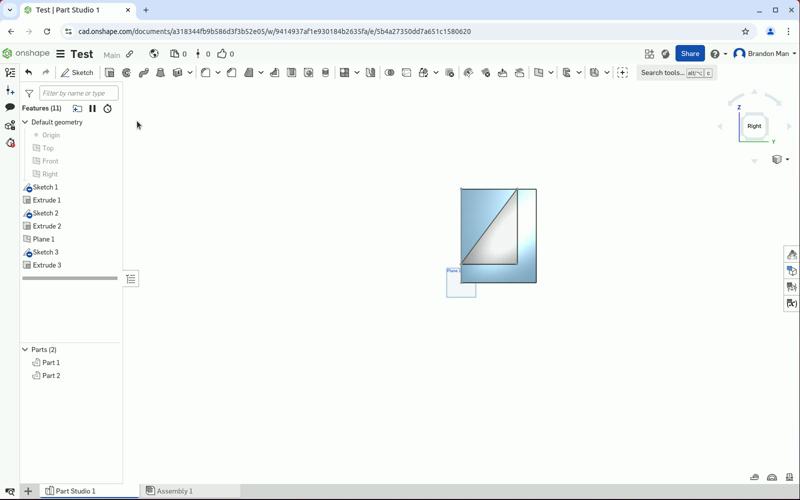
key(shift+7)
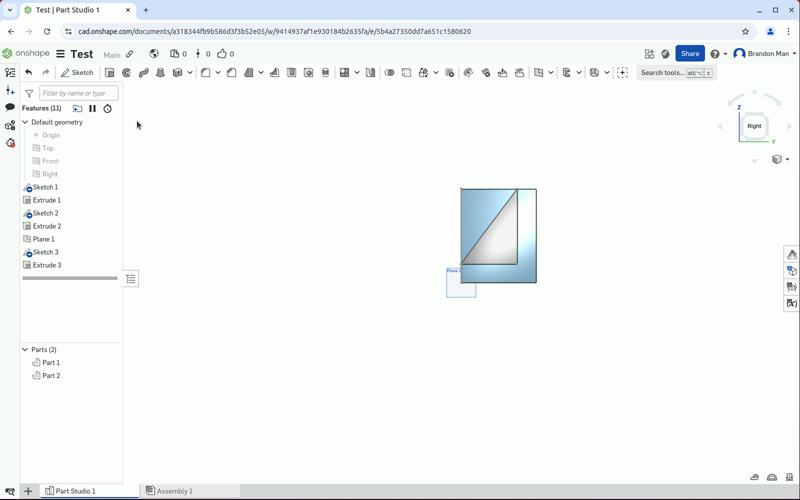
key(right, 2)
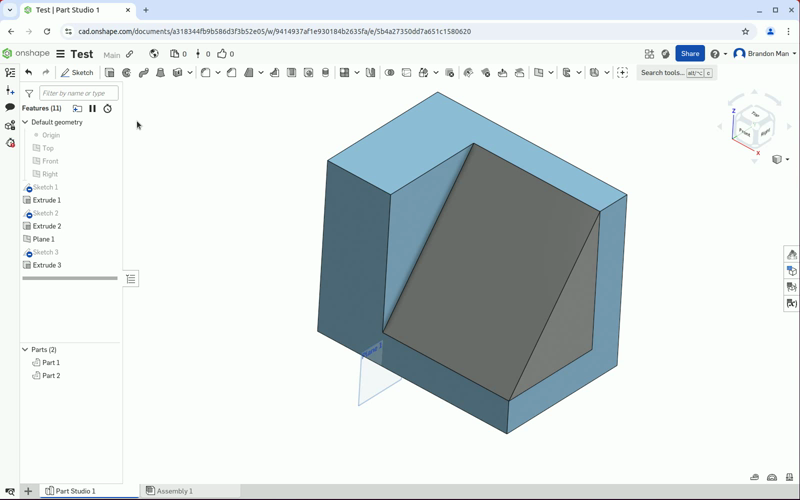
key(down, 2)
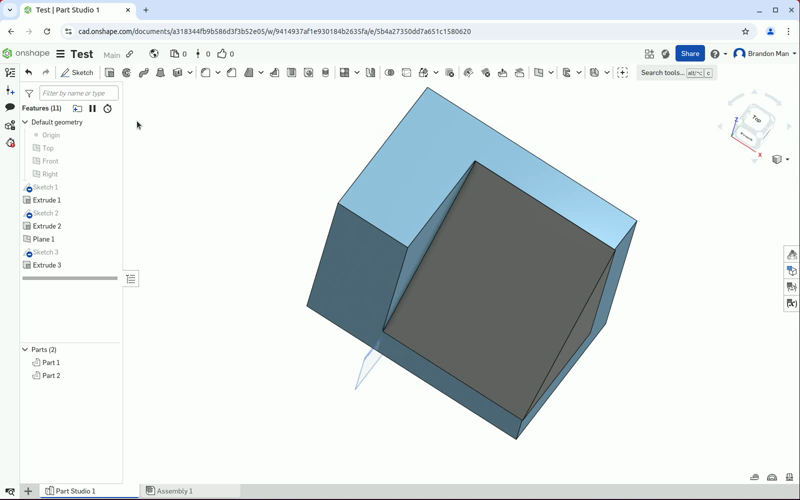
key(up, 2)
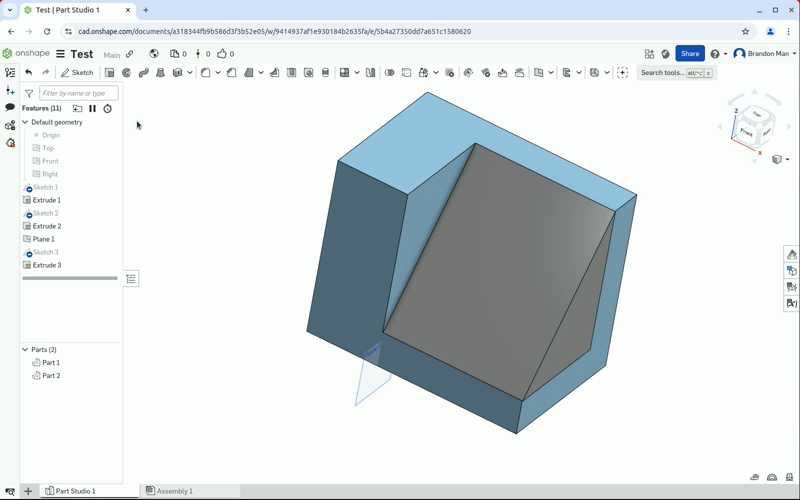
key(left, 2)
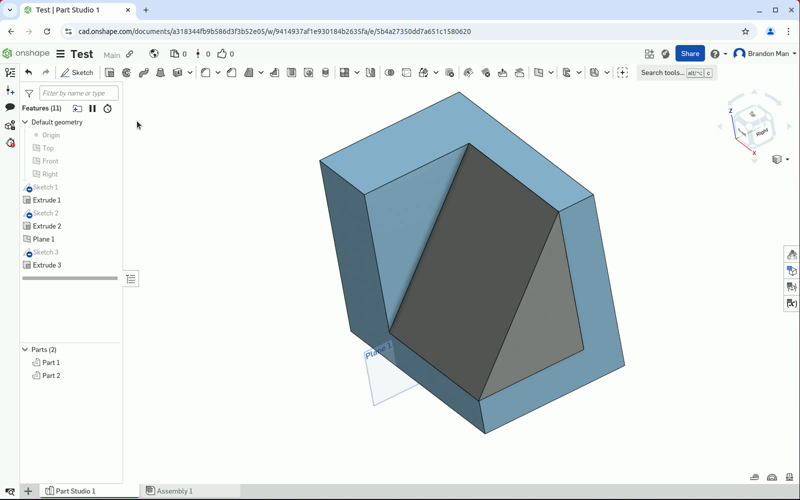
mouse_move(73, 189)
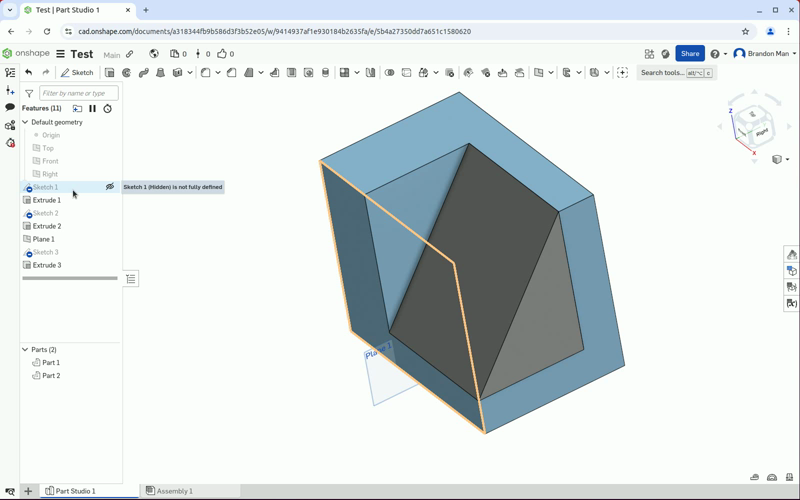
click(73, 189)